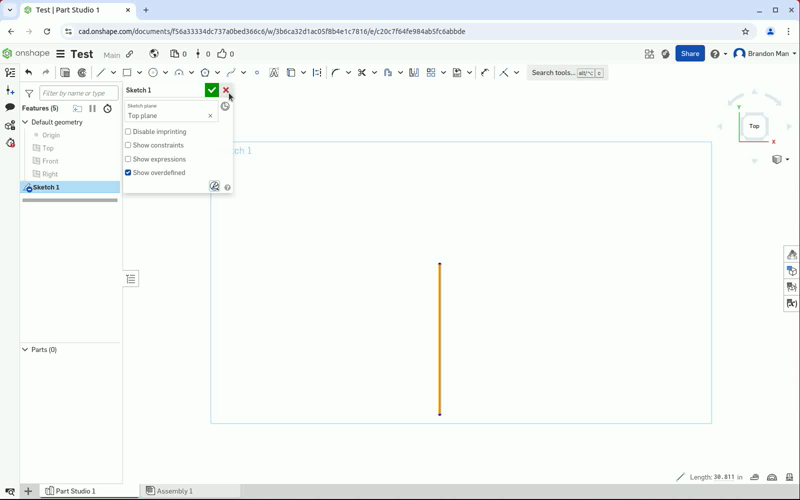
key(shift+h)
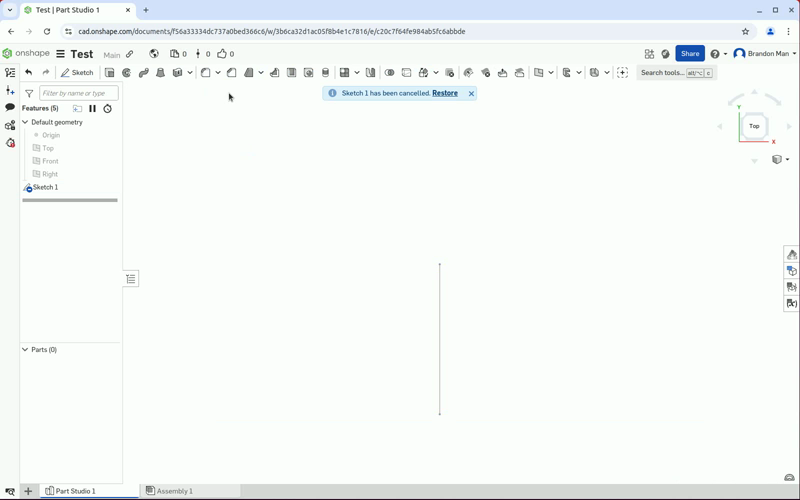
key(shift+s)
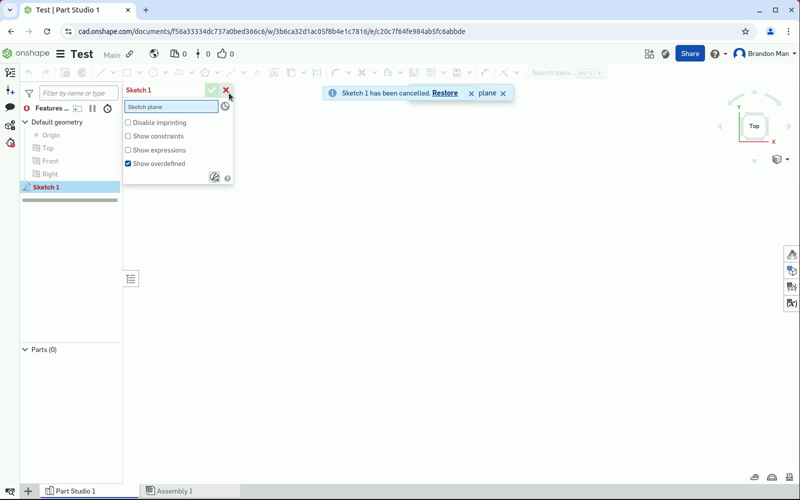
mouse_move(73, 150)
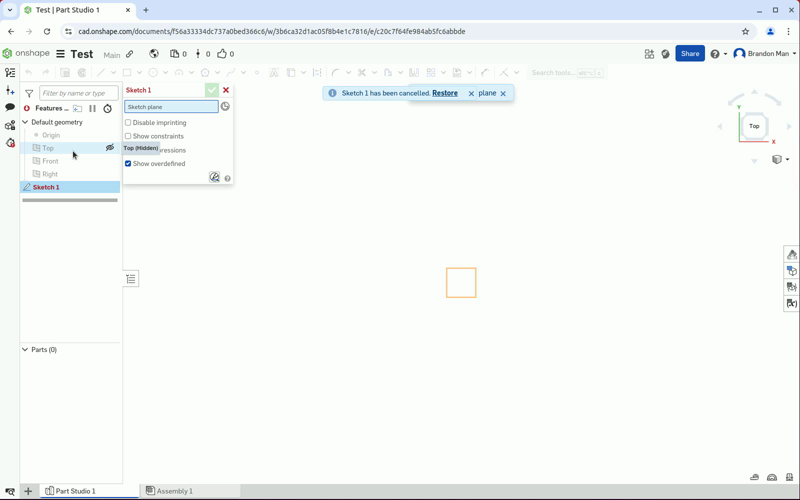
click(73, 150)
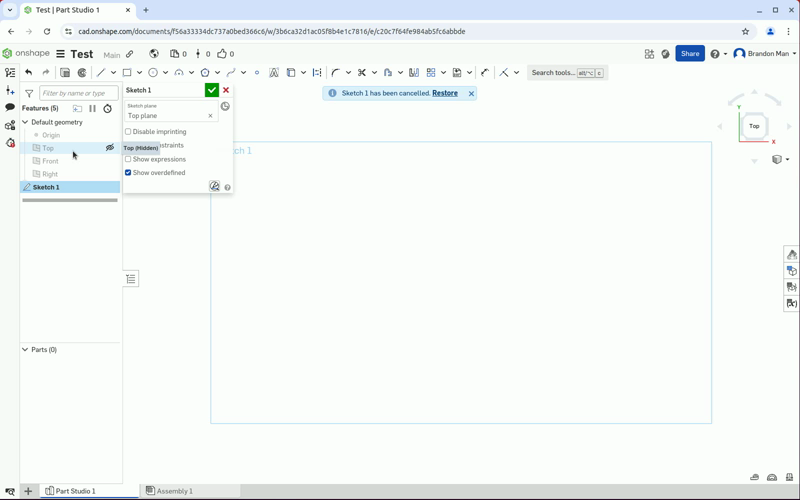
mouse_move(73, 352)
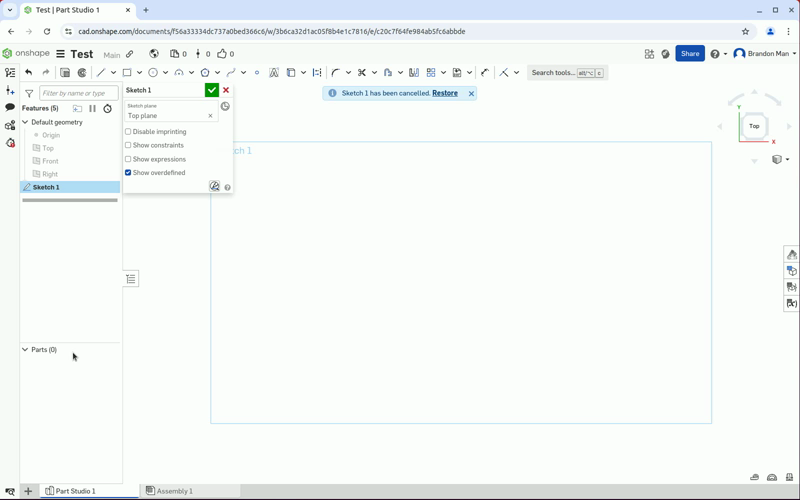
key(y)
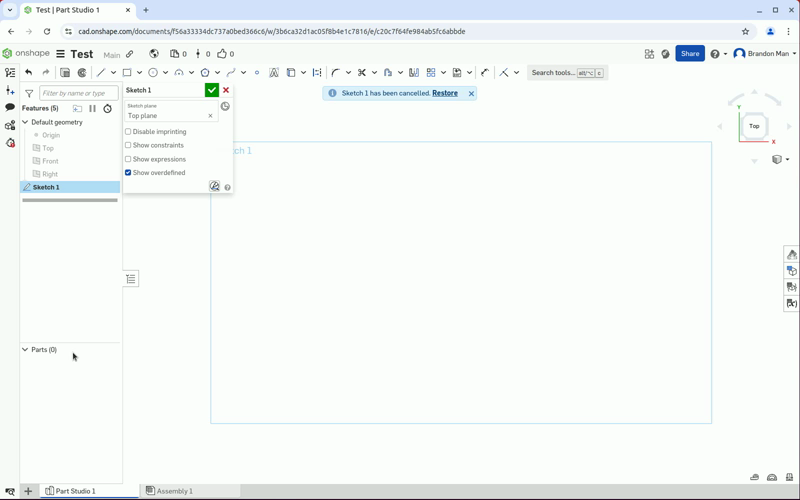
key(l)
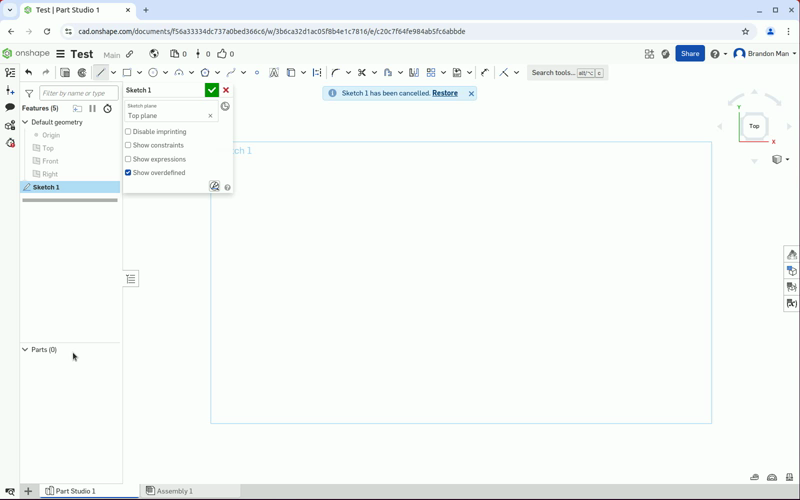
key_down(shift)
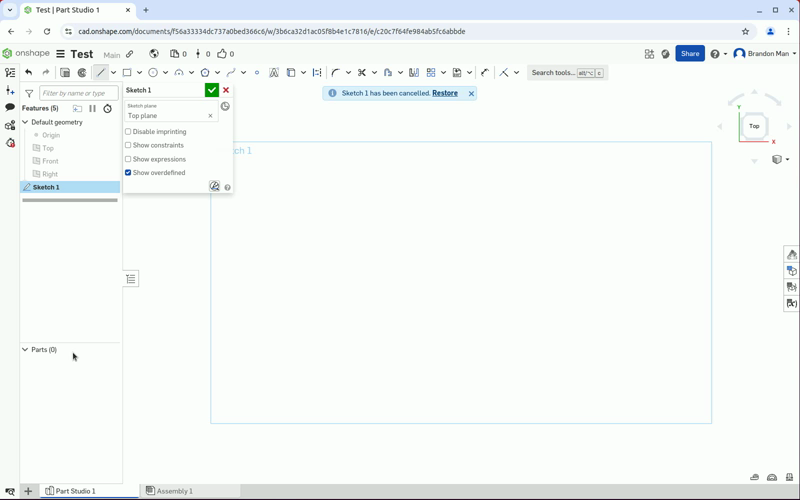
mouse_move(350, 295)
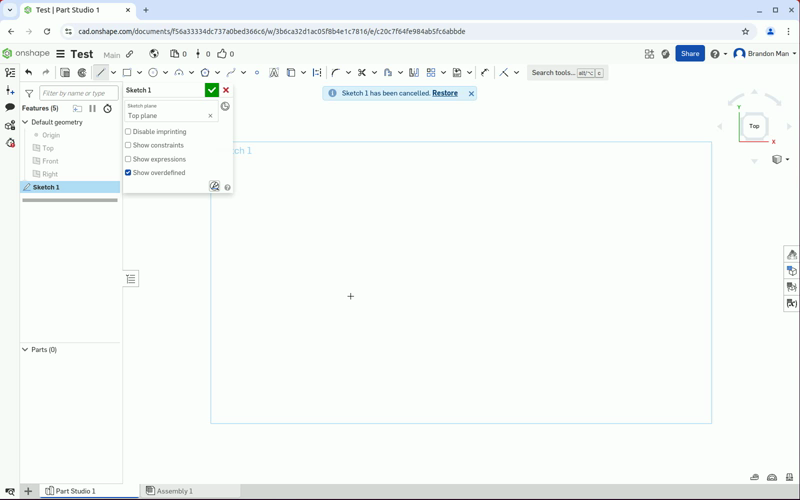
click(350, 295)
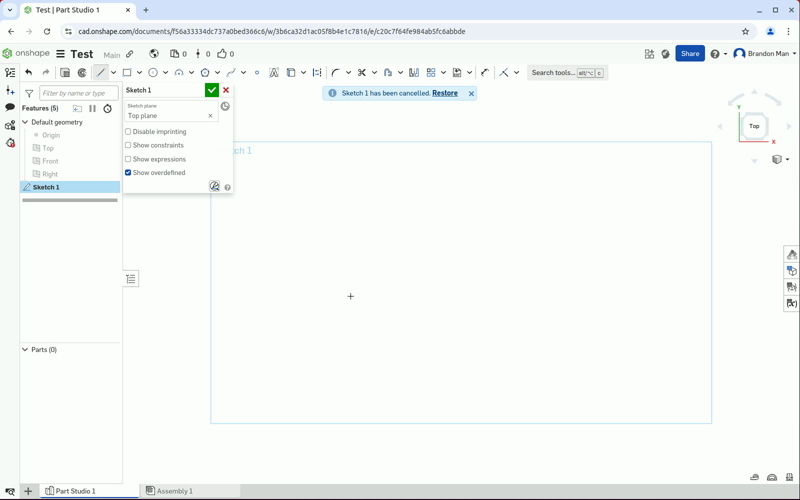
key_up(shift)
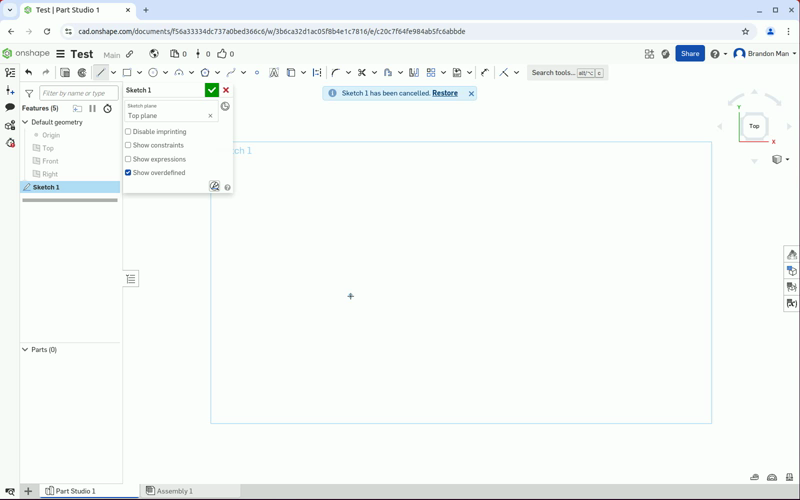
key_down(shift)
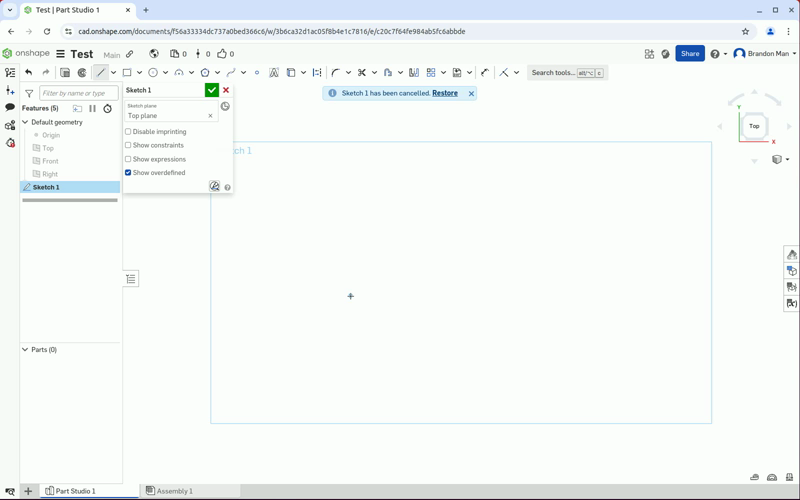
mouse_move(570, 295)
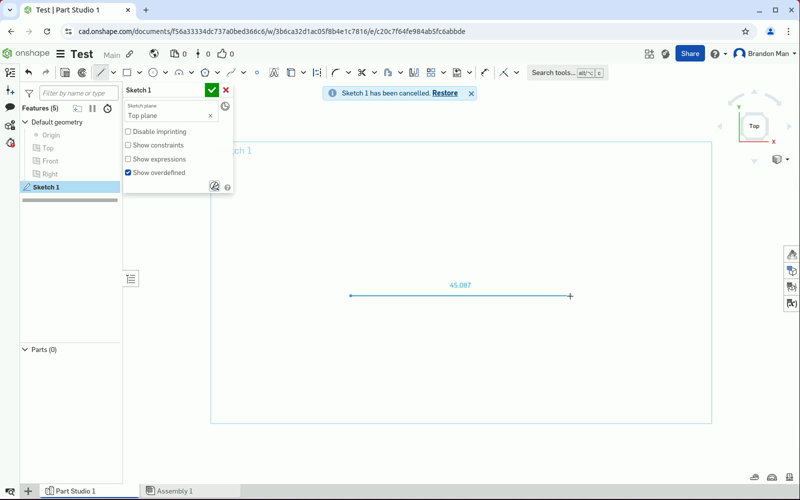
click(570, 295)
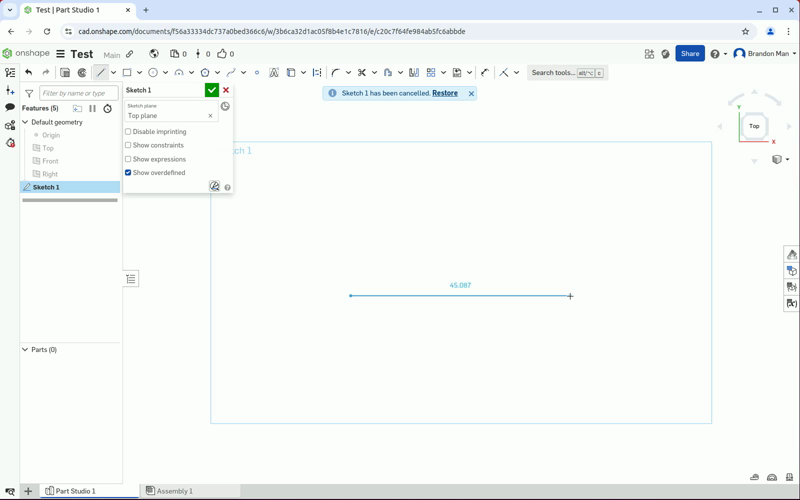
key_up(shift)
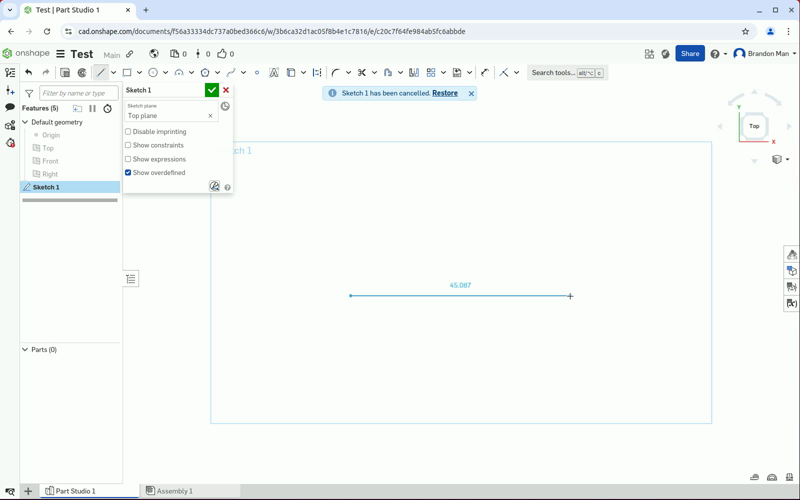
key_down(shift)
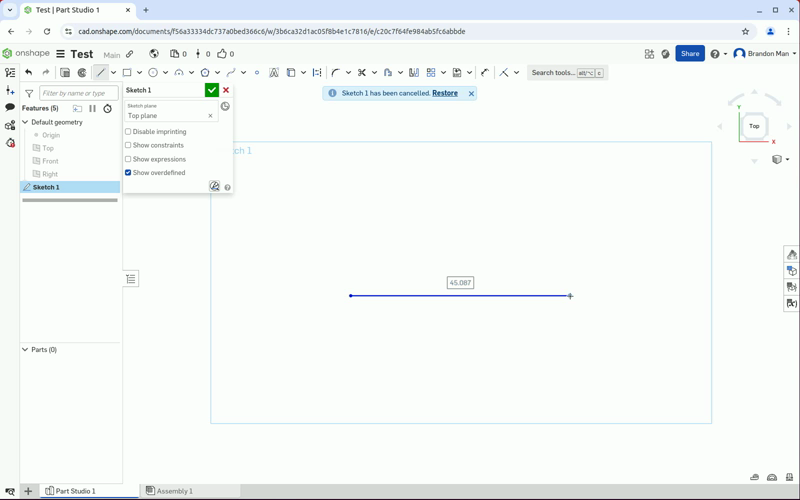
mouse_move(589, 295)
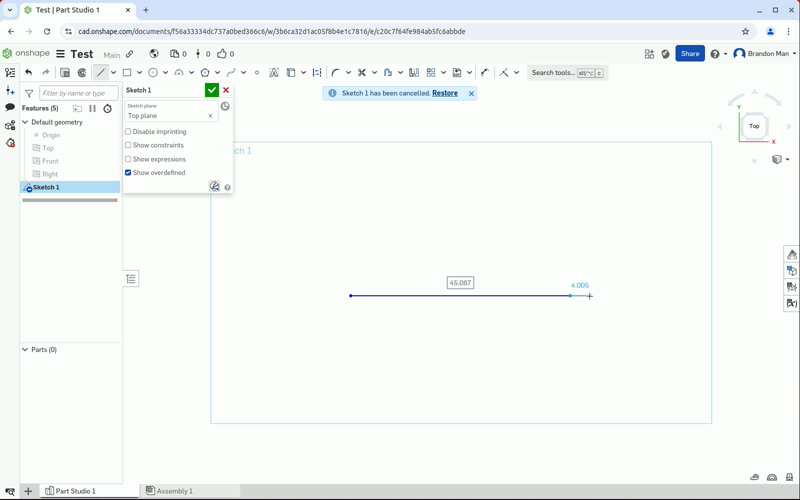
mouse_move(570, 270)
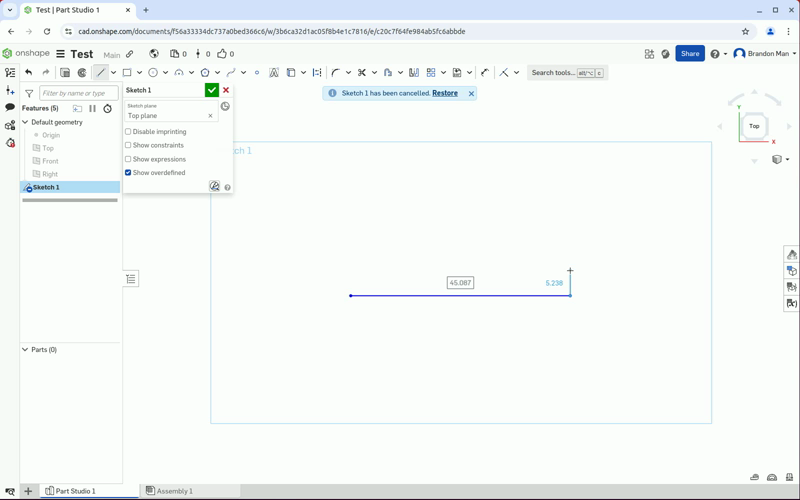
click(570, 270)
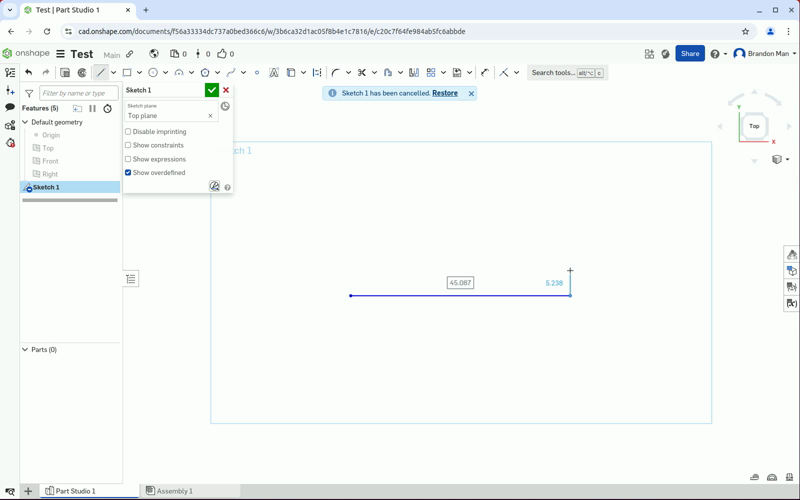
key_up(shift)
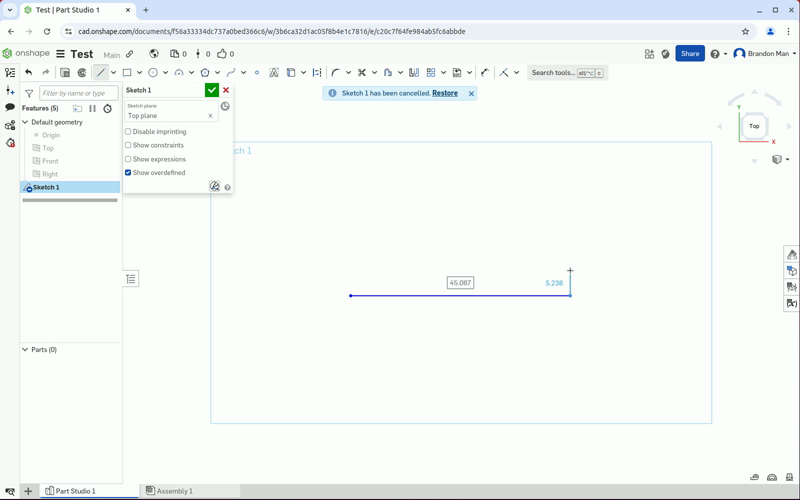
key_down(shift)
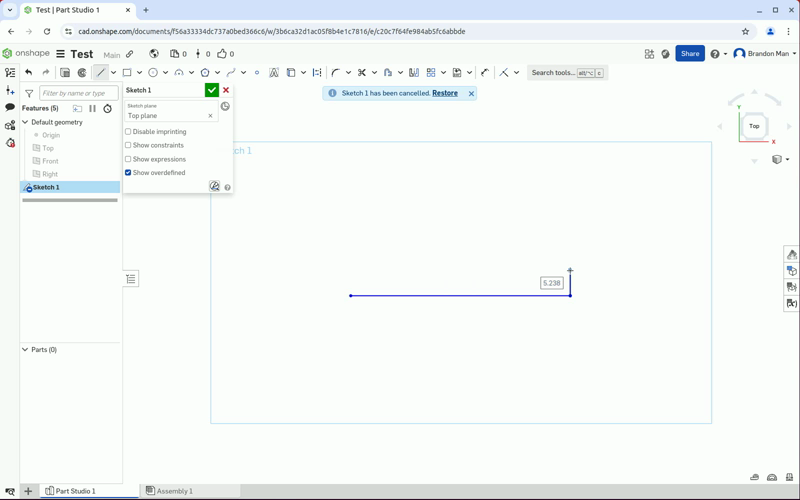
mouse_move(350, 270)
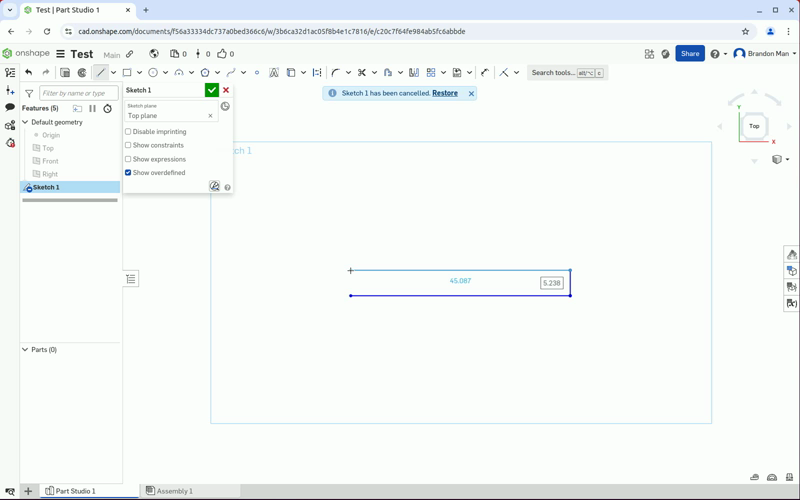
click(350, 270)
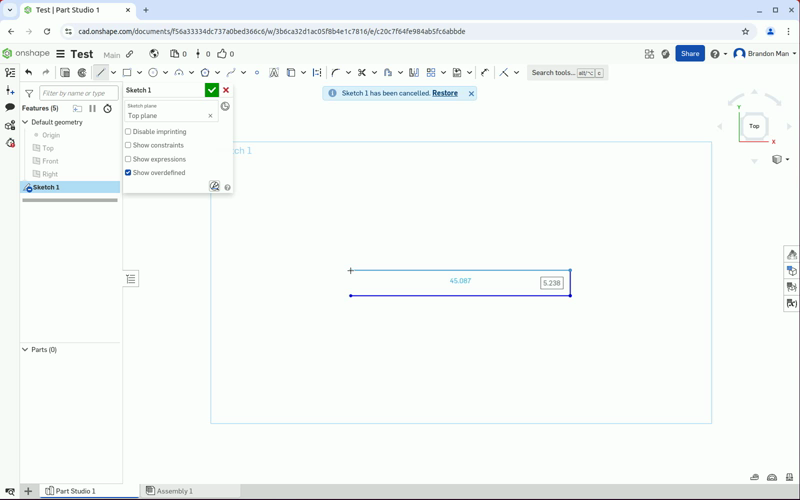
key_up(shift)
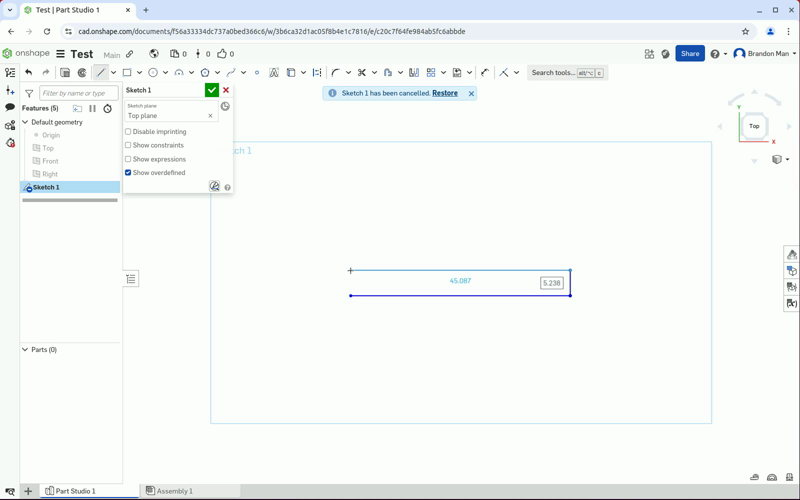
mouse_move(380, 270)
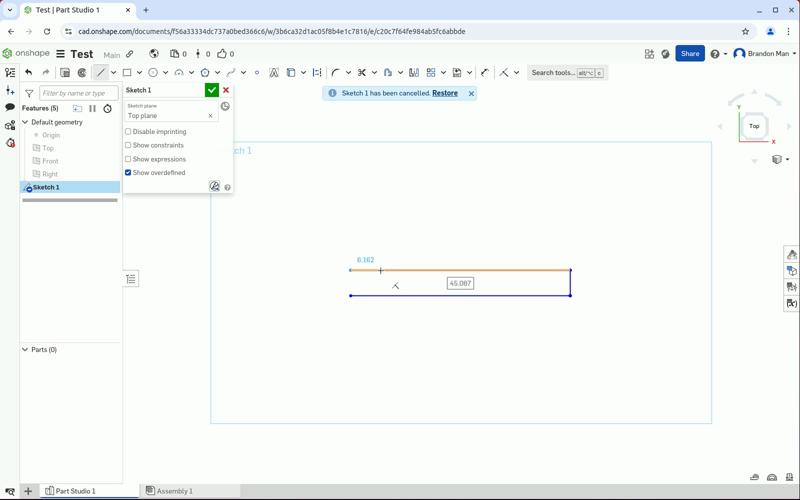
key_down(shift)
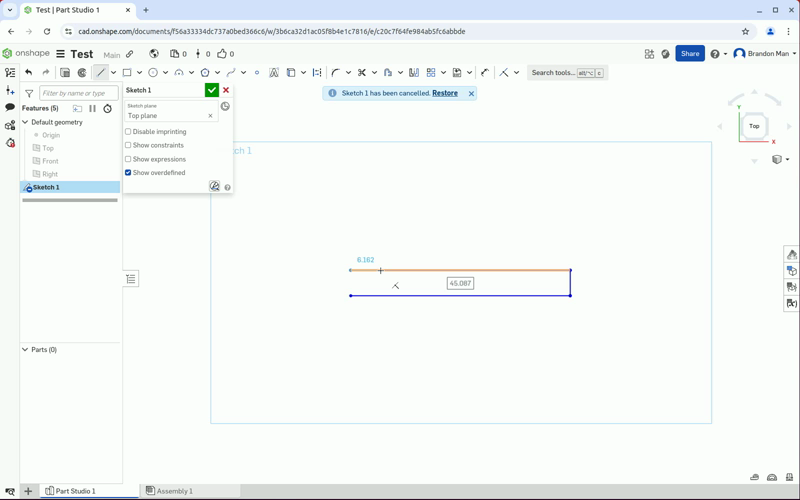
mouse_move(350, 295)
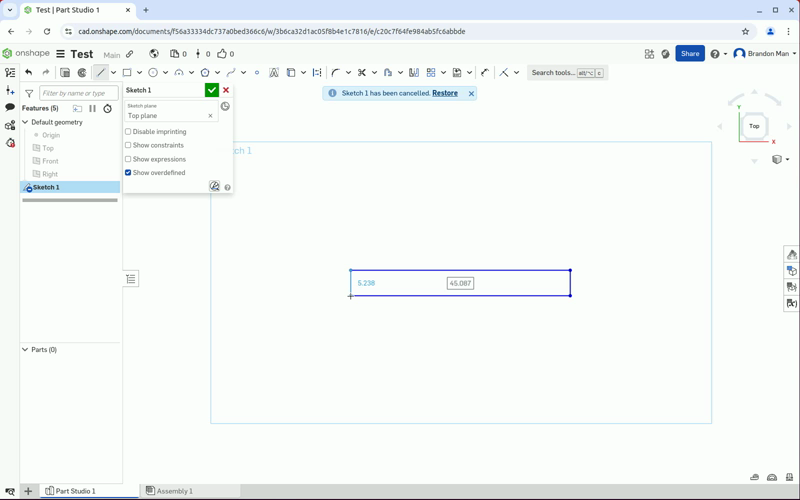
key_up(shift)
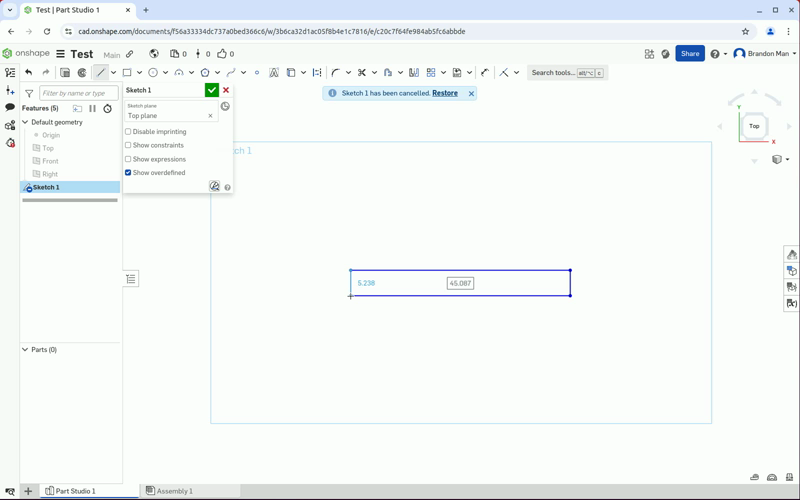
click(350, 295)
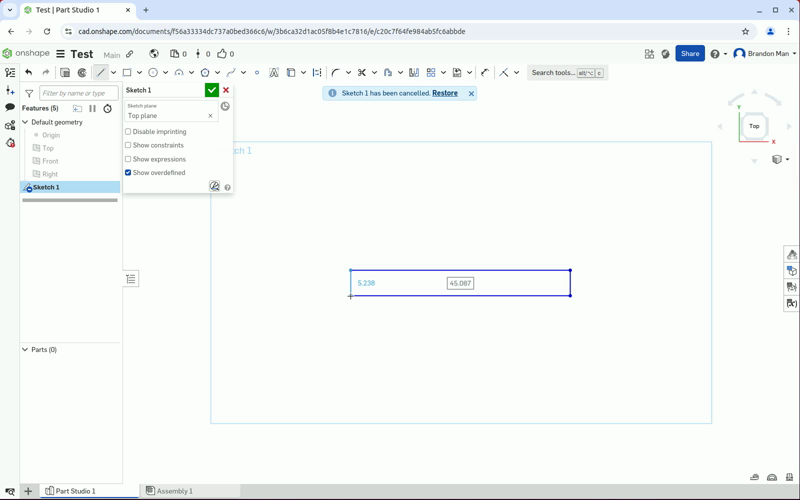
key(esc)
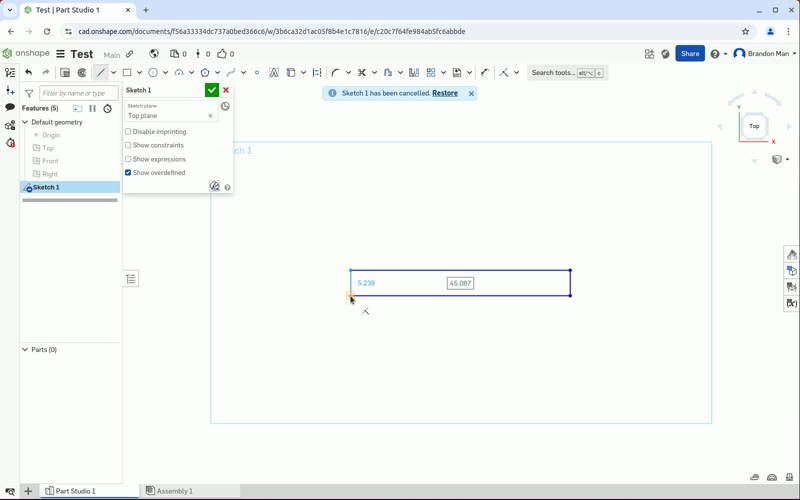
mouse_move(449, 284)
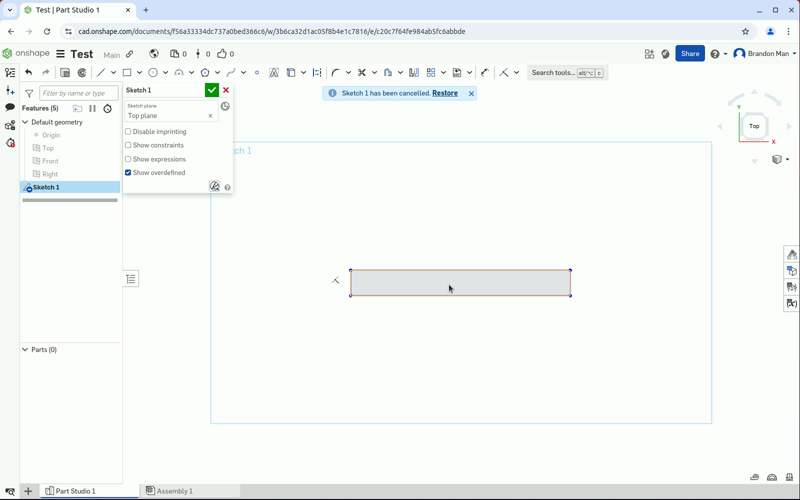
click(449, 284)
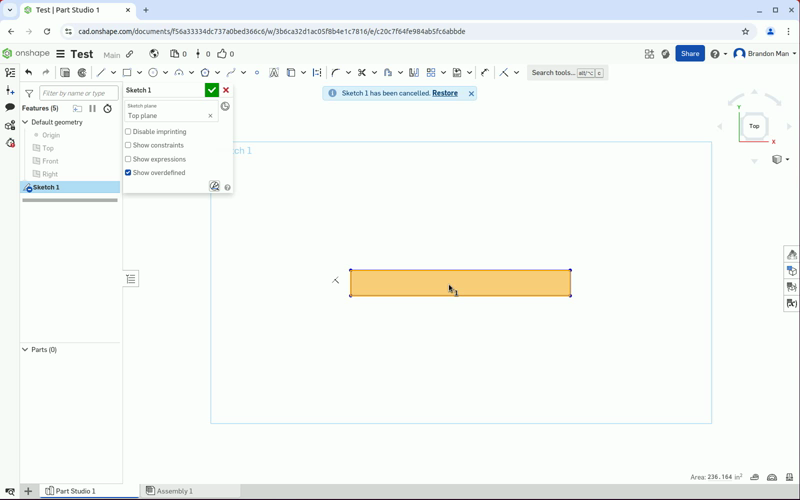
mouse_move(73, 352)
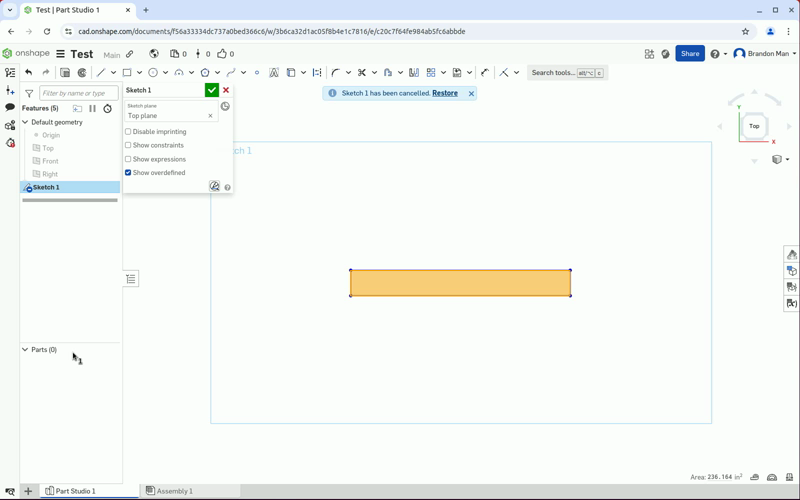
key(shift+y)
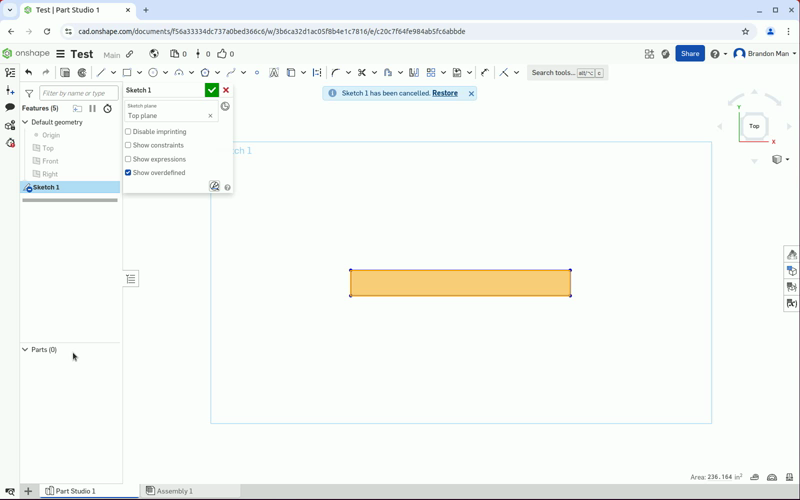
key(shift+e)
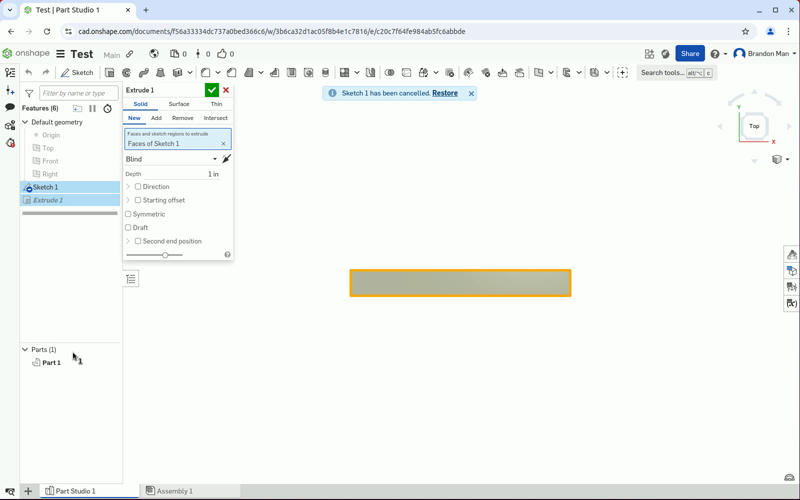
mouse_move(143, 106)
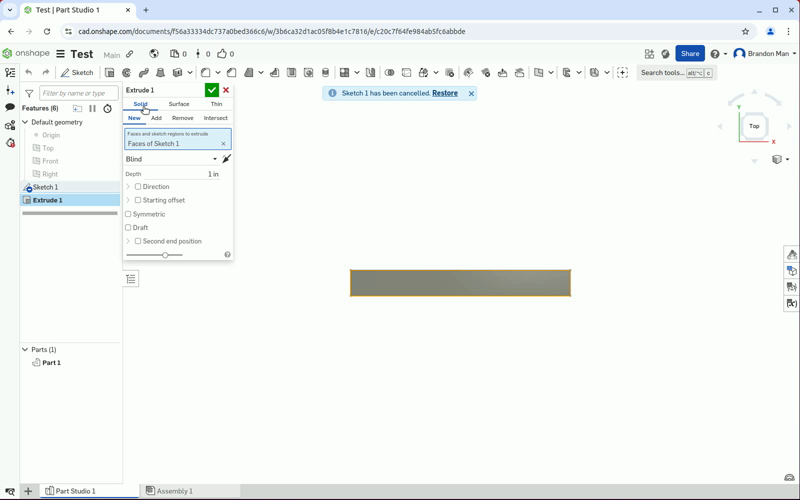
click(143, 106)
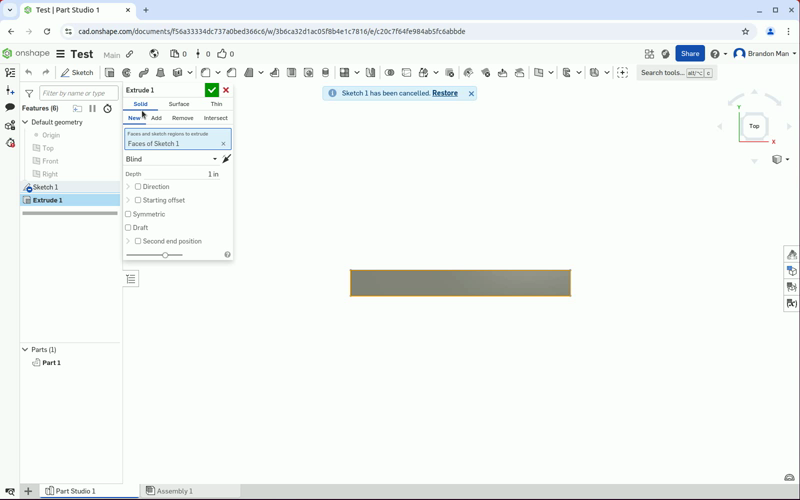
mouse_move(137, 120)
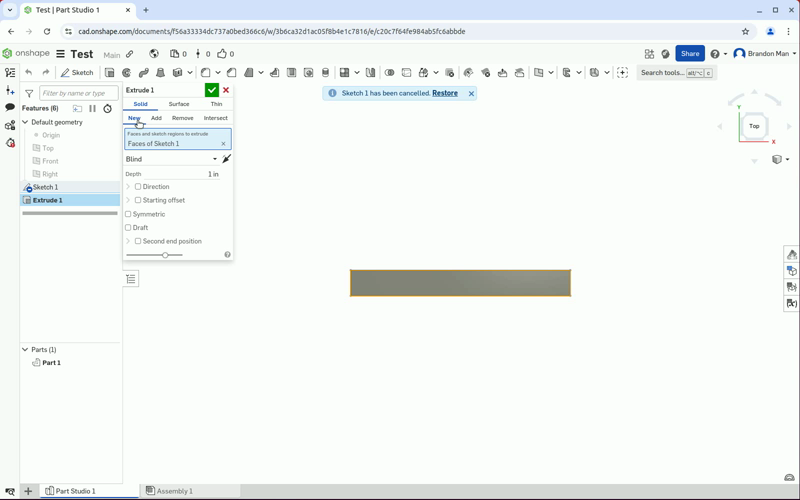
click(137, 120)
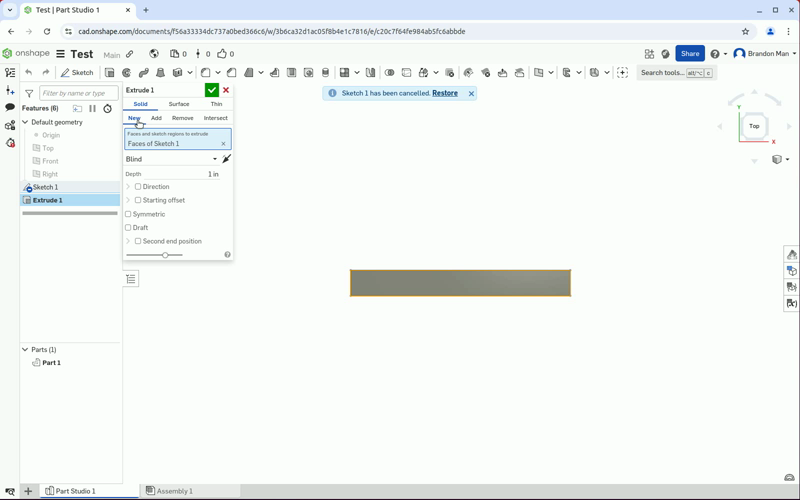
key(tab, 4)
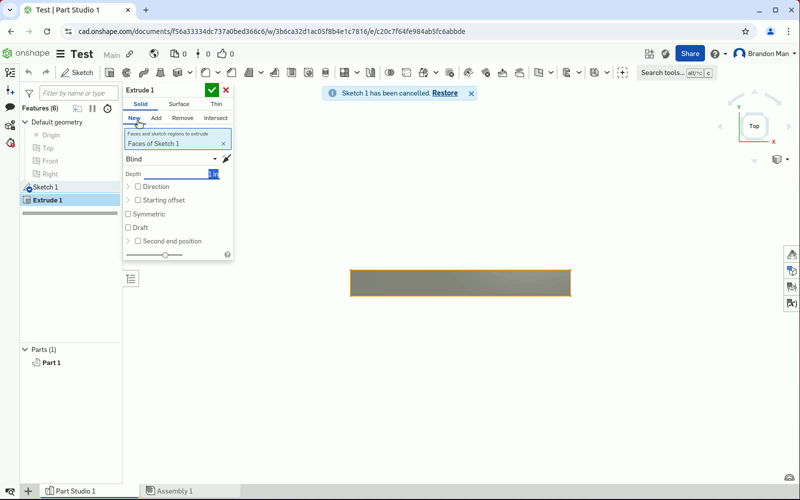
text(0.481)
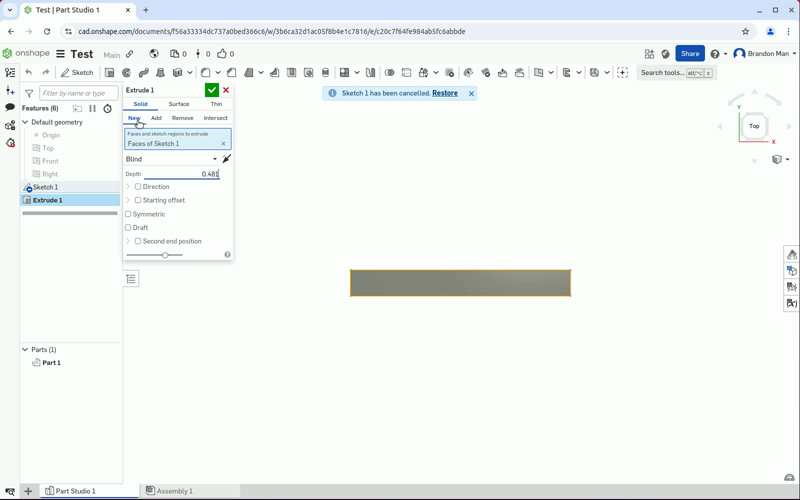
key(enter)
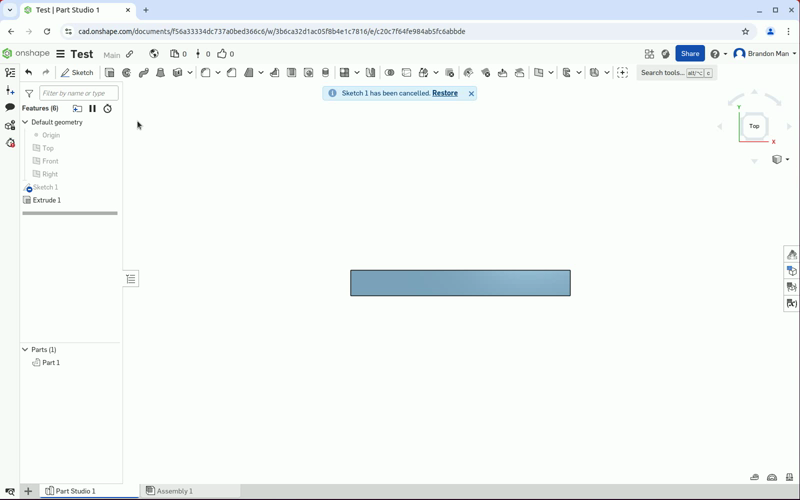
key(shift+h)
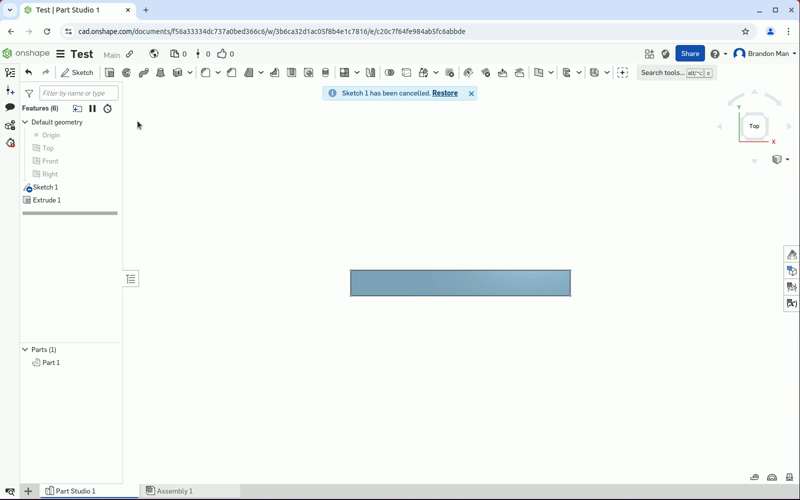
key(shift+h)
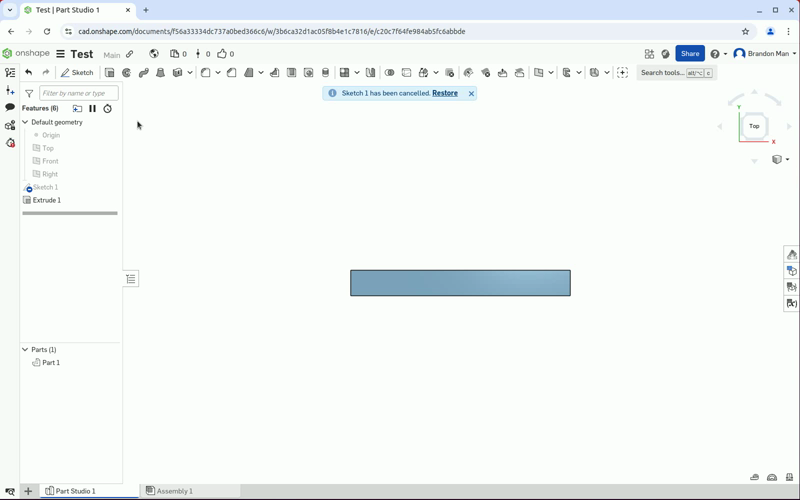
mouse_move(73, 189)
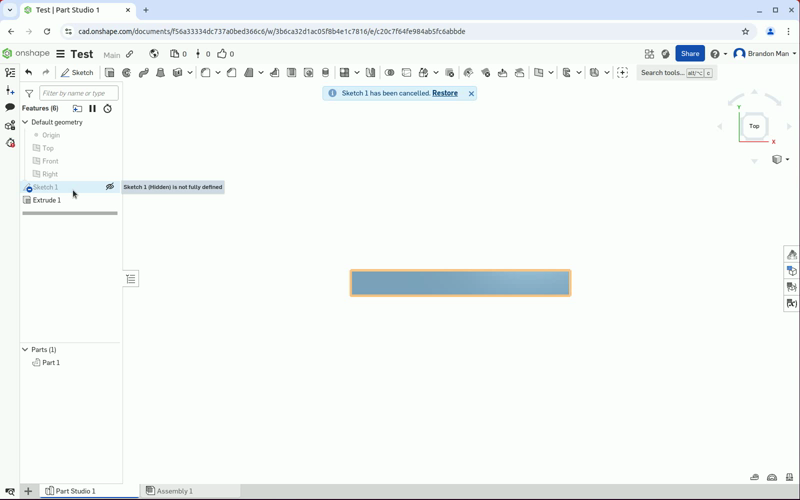
click(73, 189)
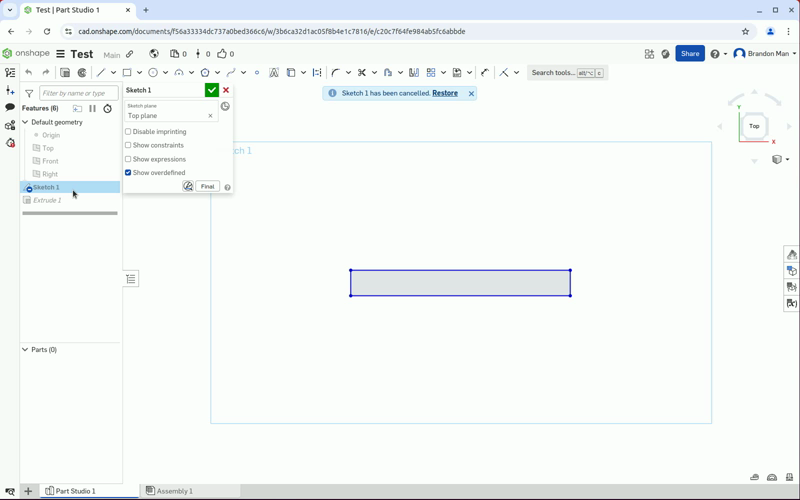
mouse_move(229, 92)
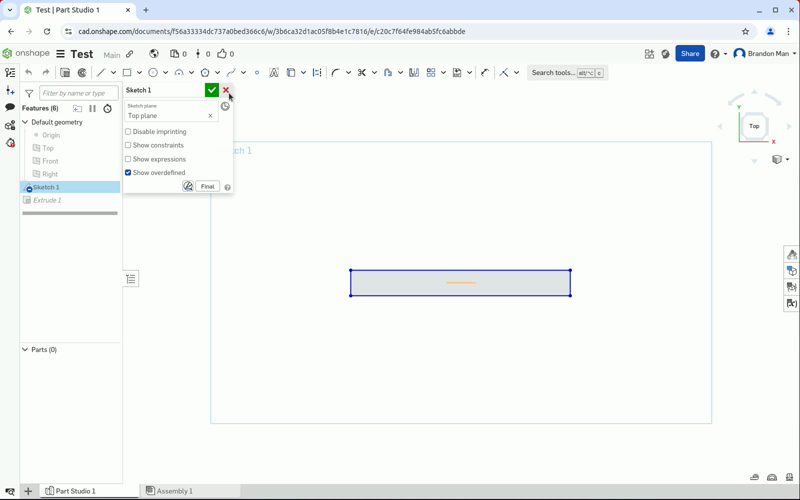
click(229, 92)
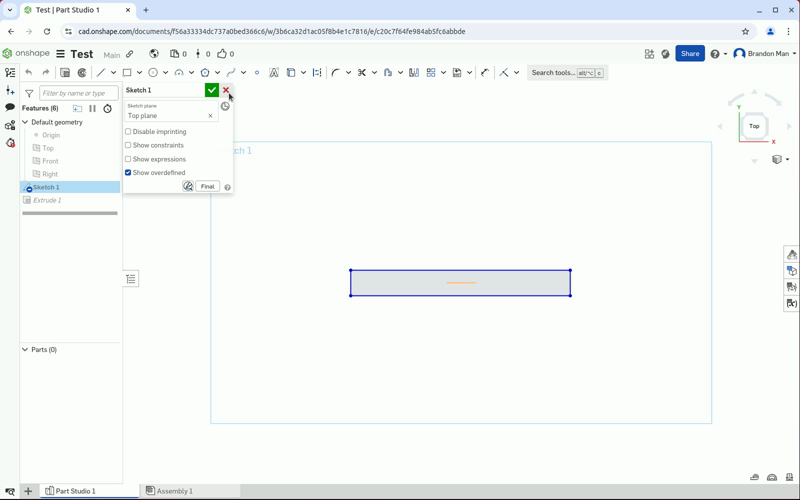
key(shift+s)
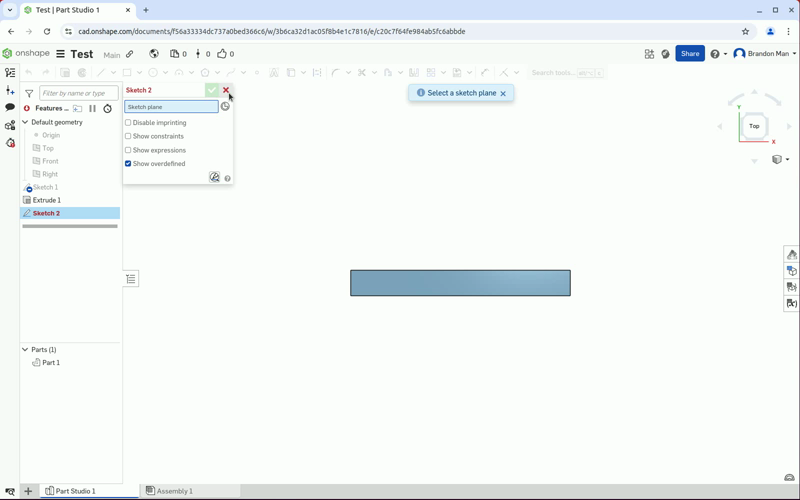
mouse_move(73, 150)
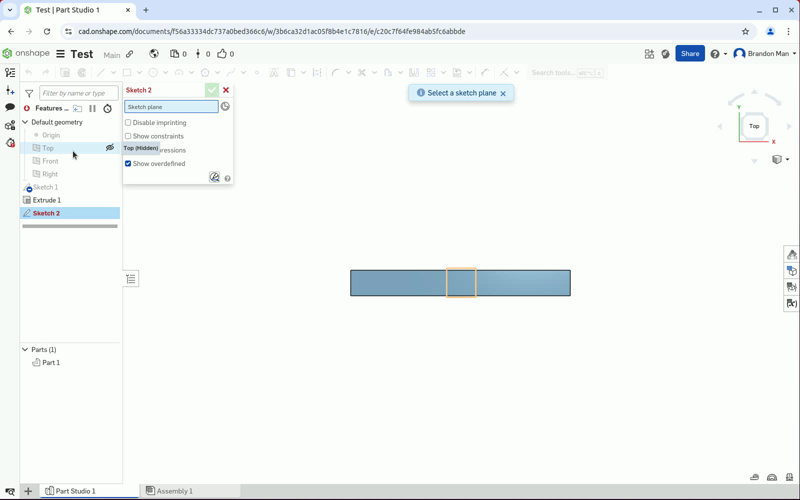
click(73, 150)
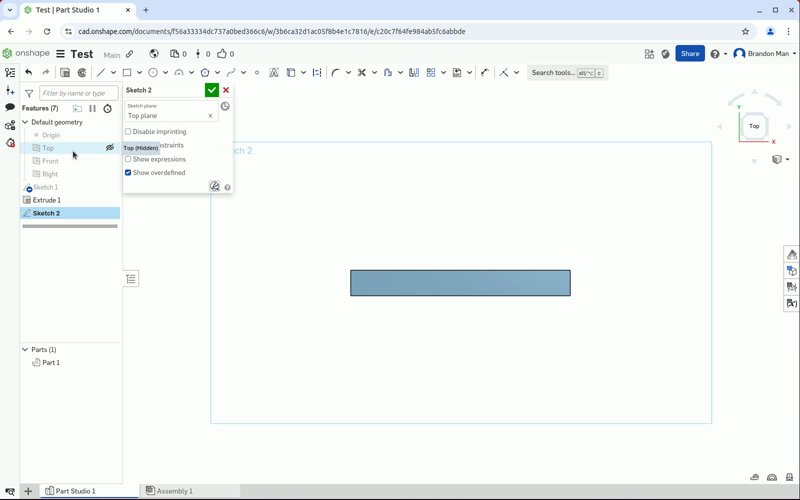
mouse_move(73, 352)
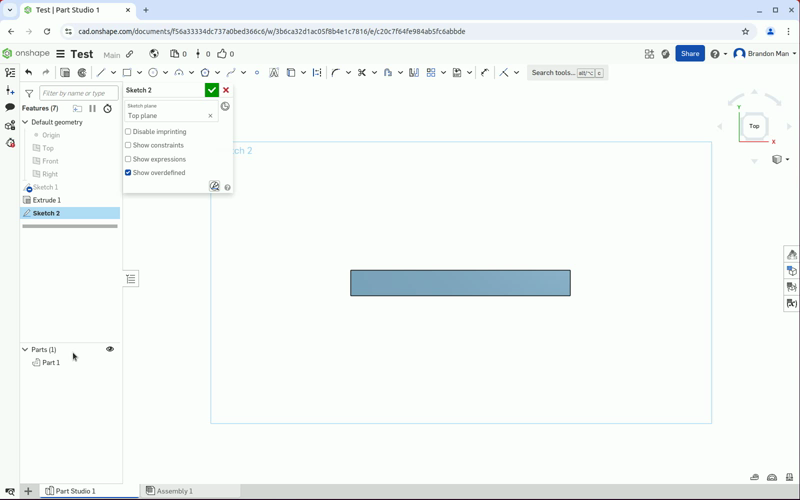
key(y)
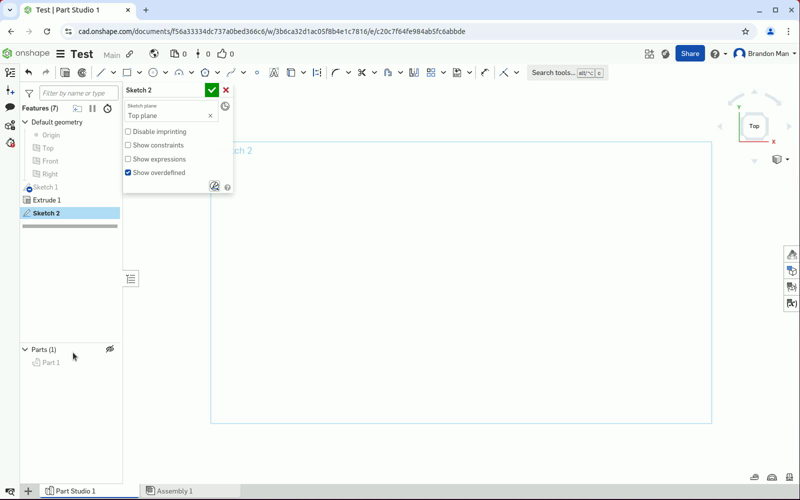
key(l)
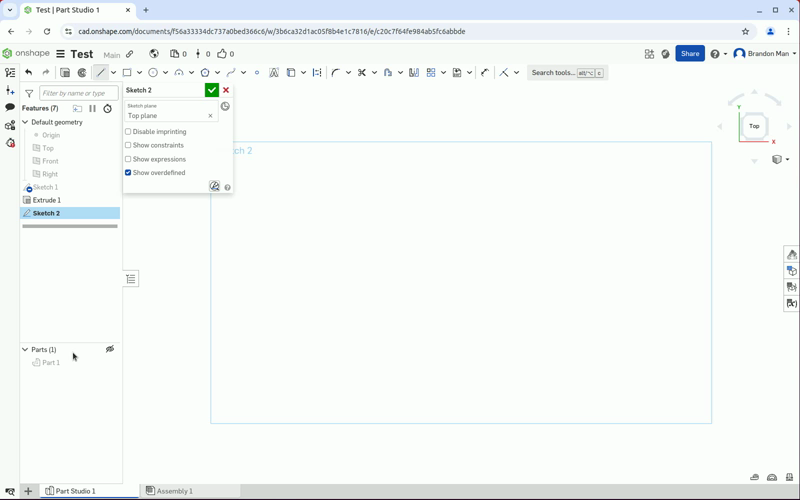
key_down(shift)
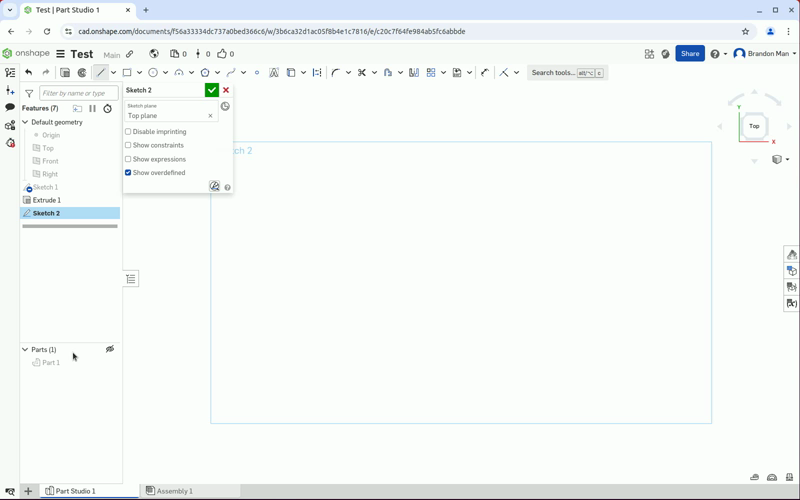
mouse_move(348, 297)
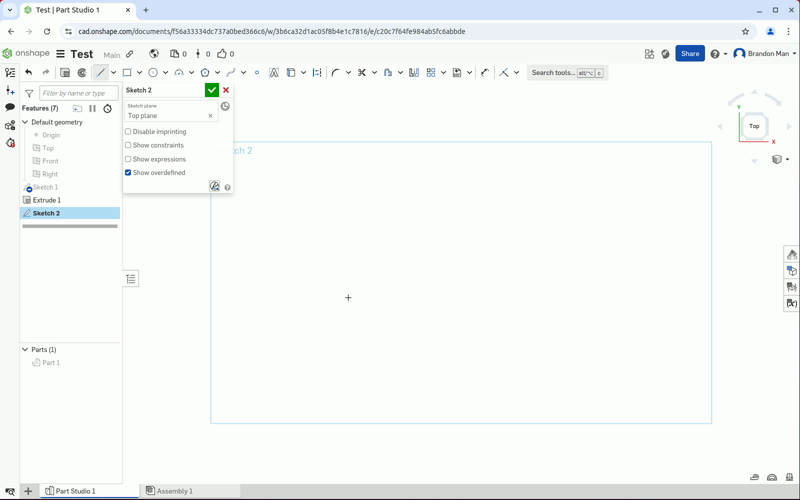
click(348, 297)
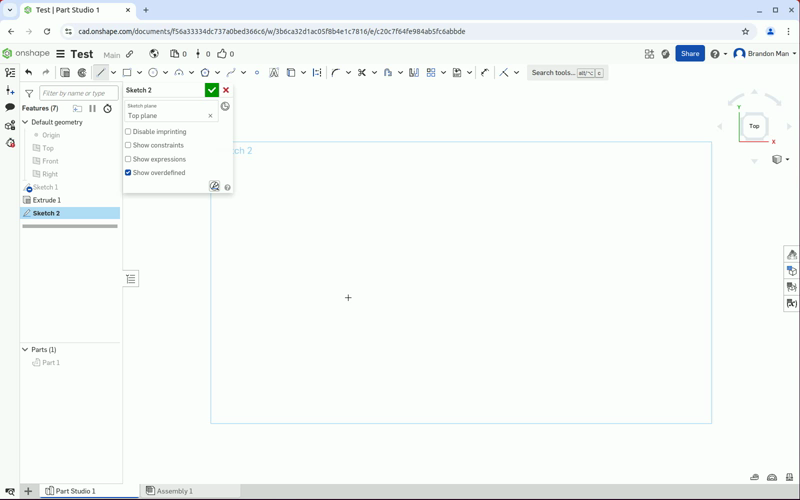
key_up(shift)
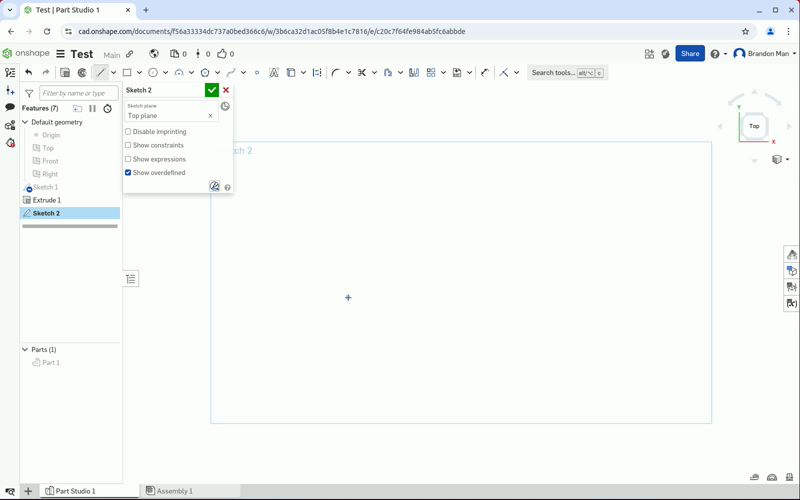
key_down(shift)
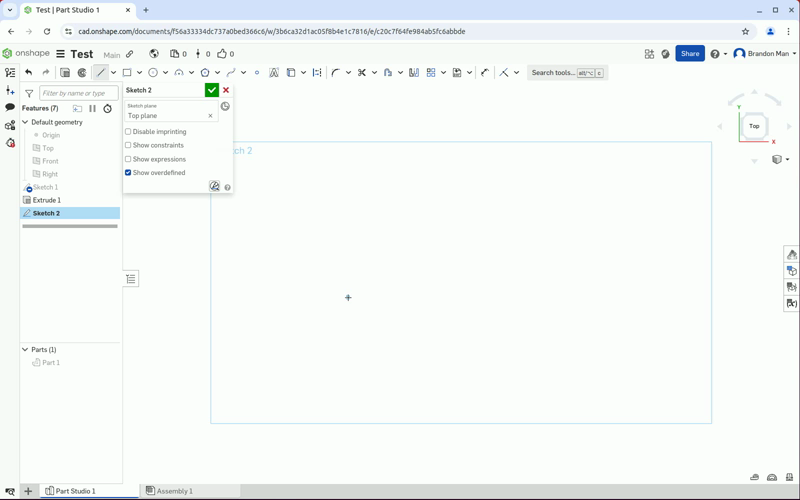
mouse_move(572, 297)
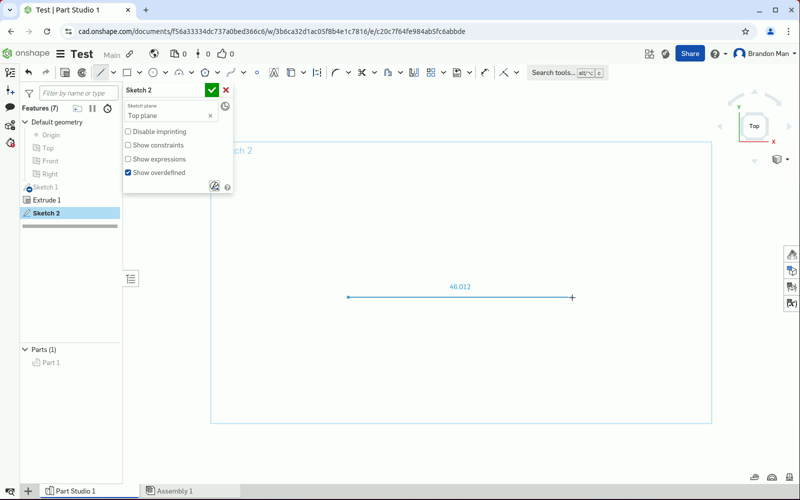
click(572, 297)
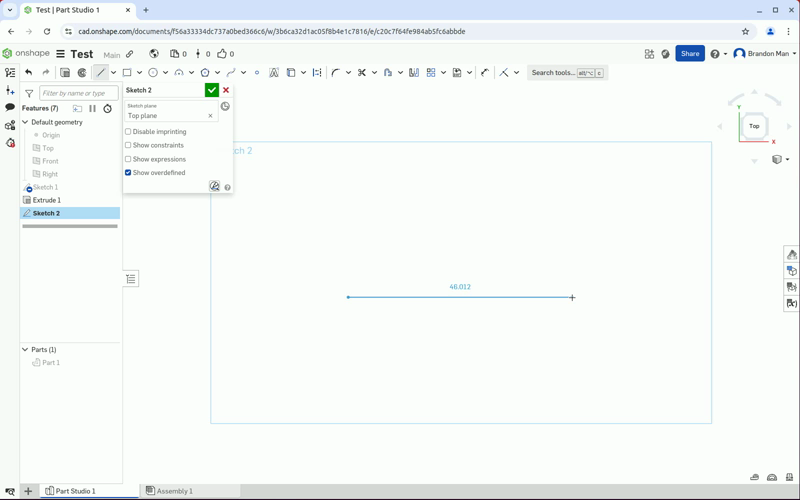
key_up(shift)
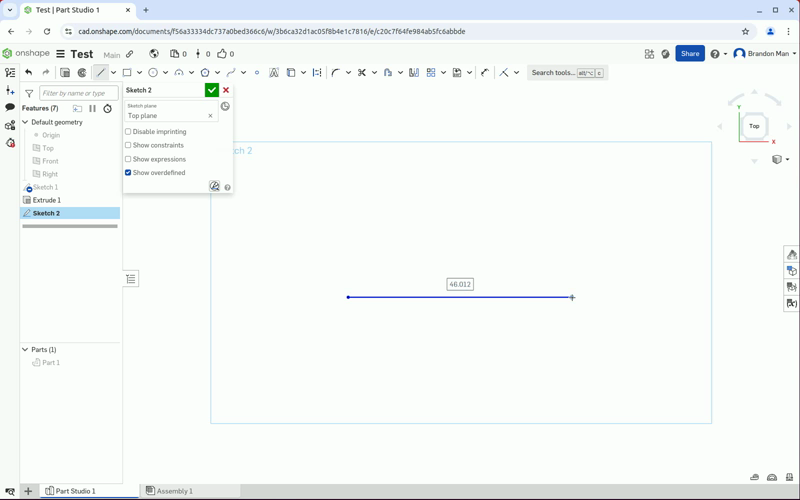
key_down(shift)
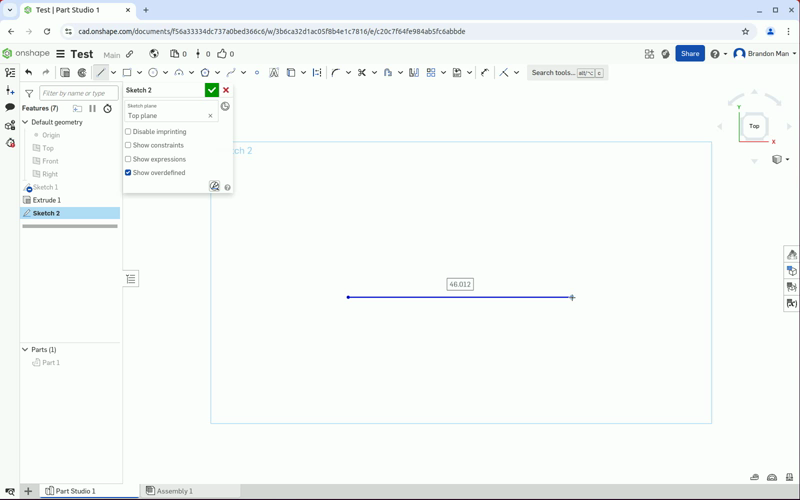
mouse_move(589, 297)
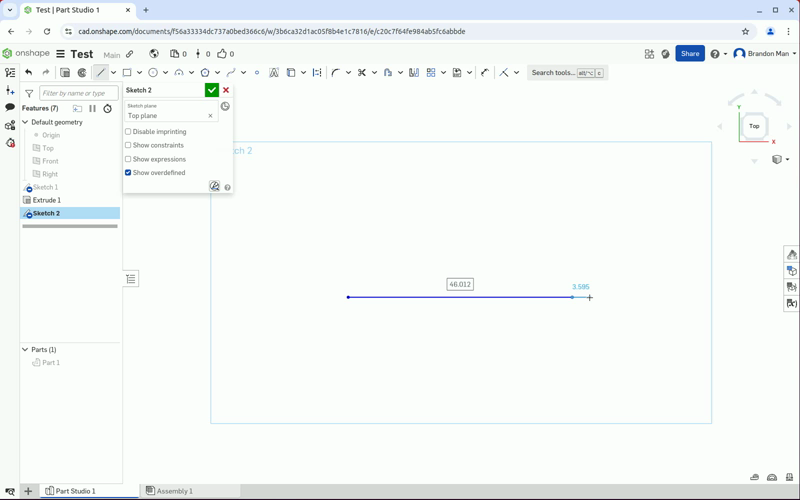
mouse_move(572, 268)
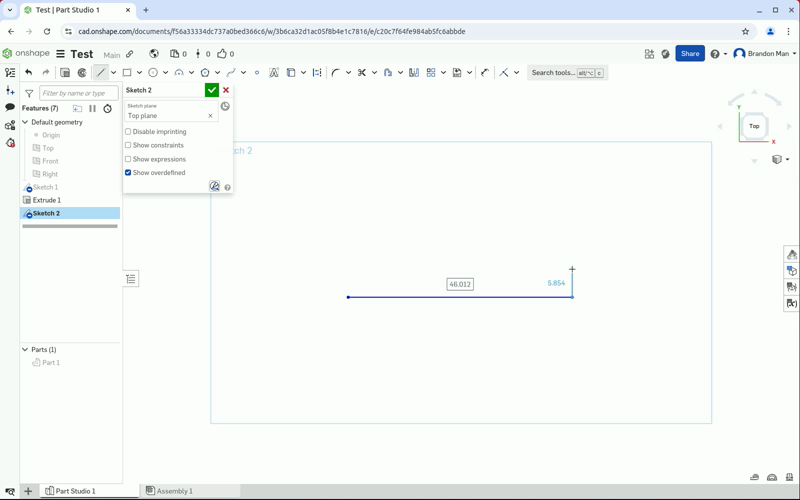
click(572, 268)
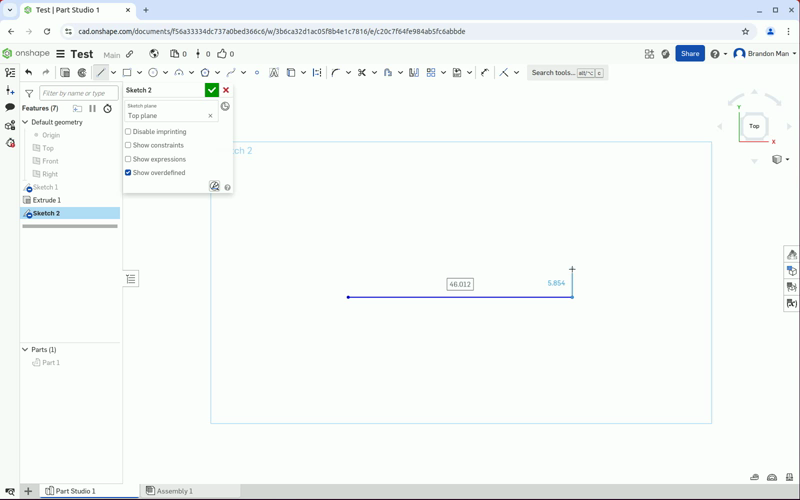
key_up(shift)
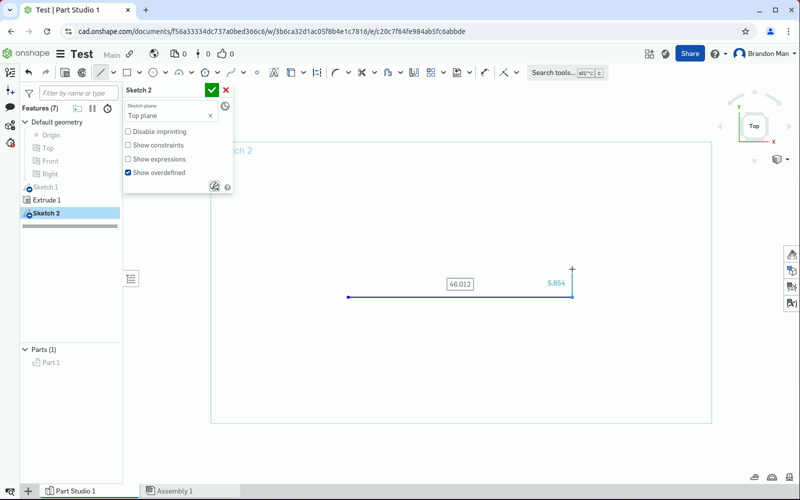
key_down(shift)
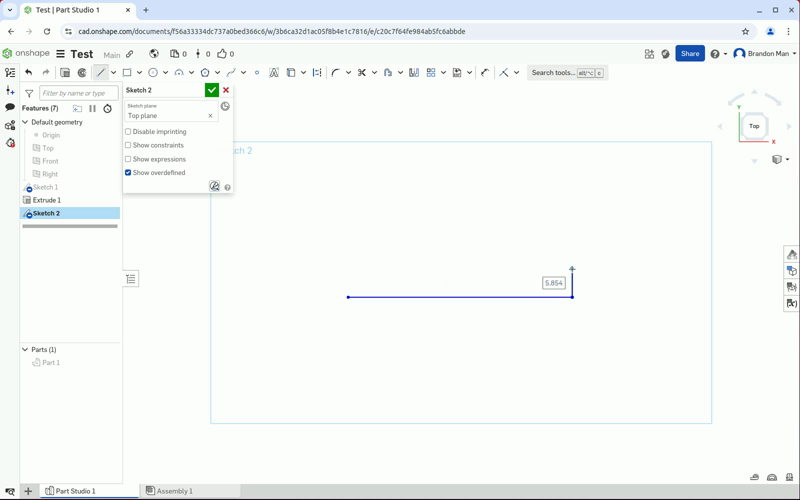
mouse_move(348, 268)
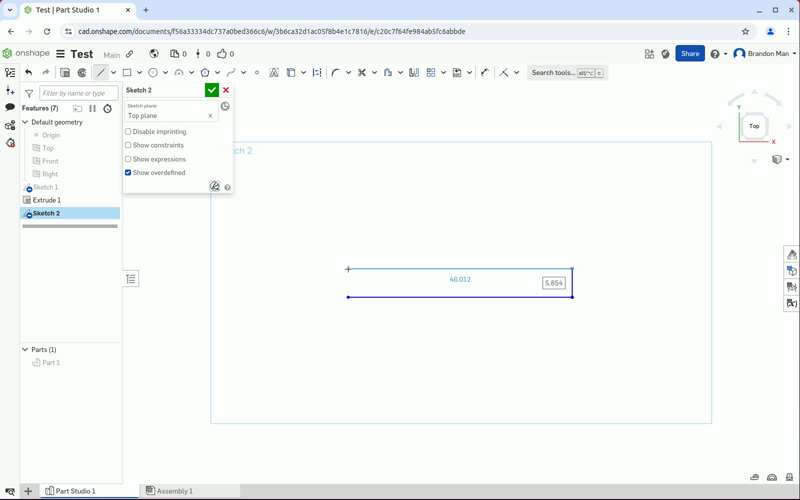
click(348, 268)
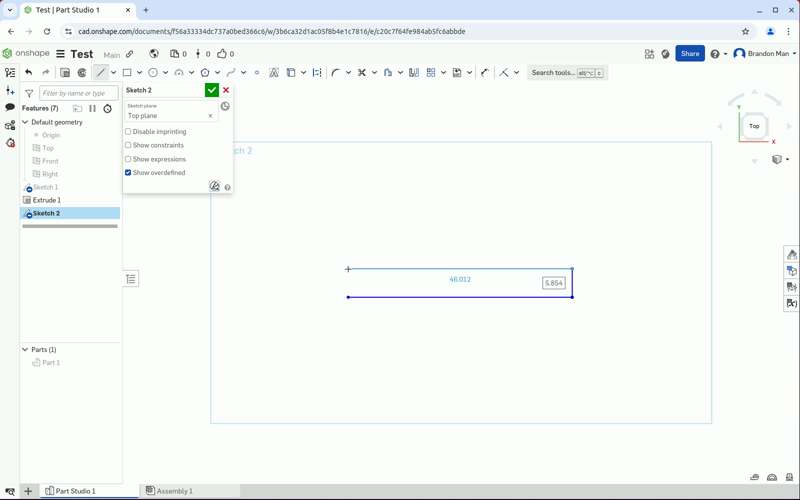
key_up(shift)
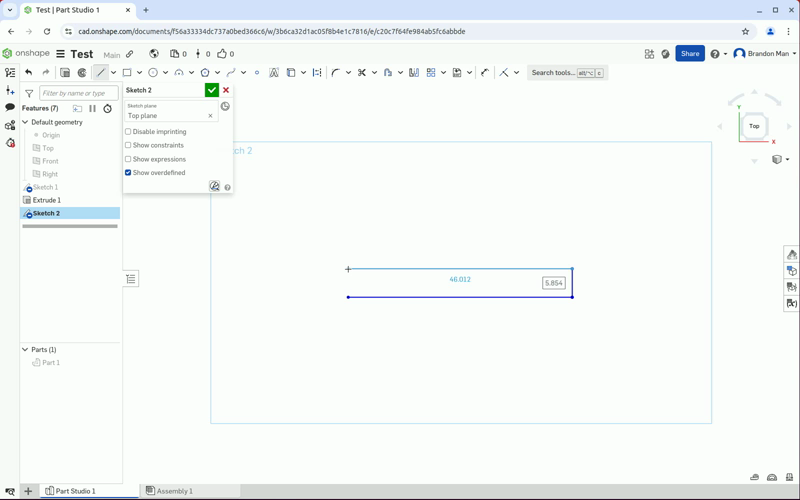
mouse_move(378, 268)
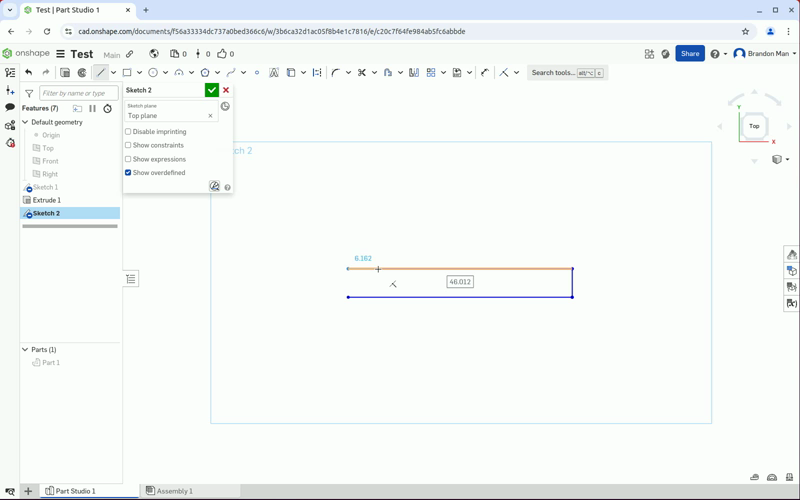
key_down(shift)
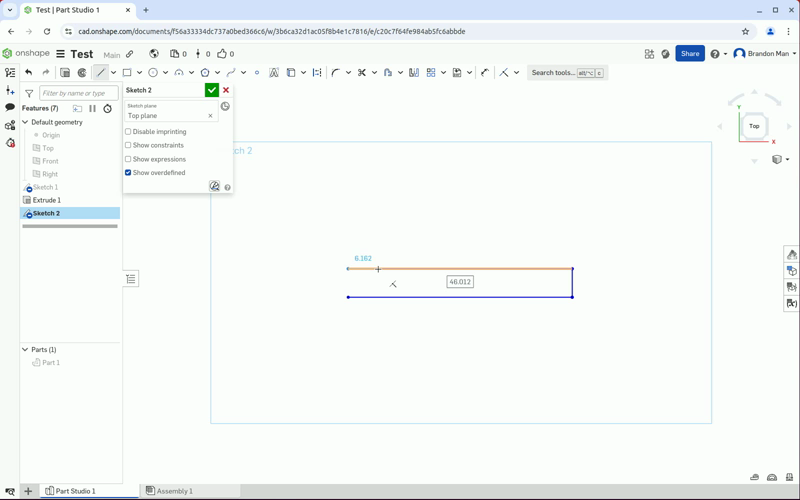
mouse_move(348, 297)
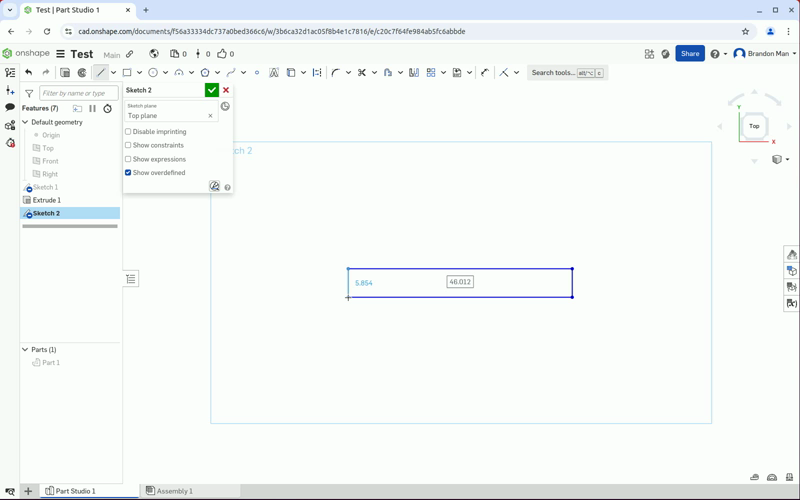
key_up(shift)
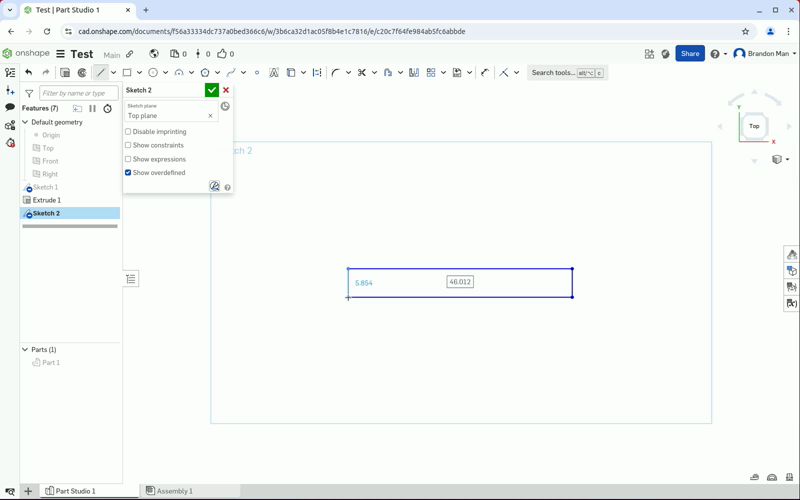
click(348, 297)
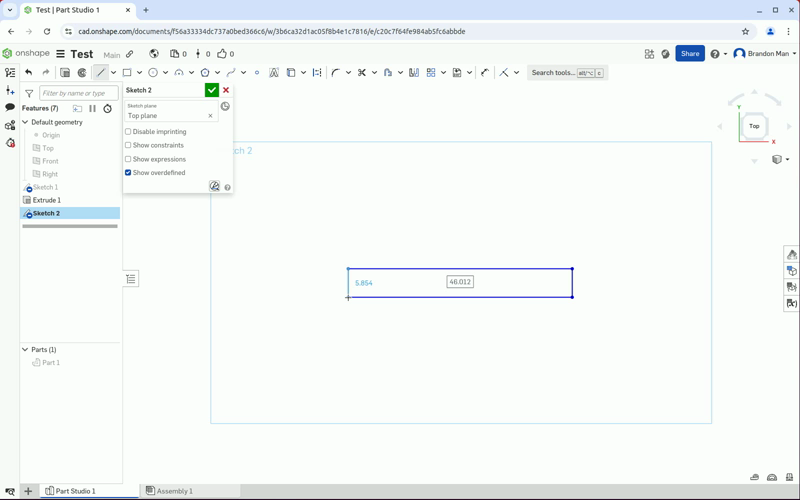
key(esc)
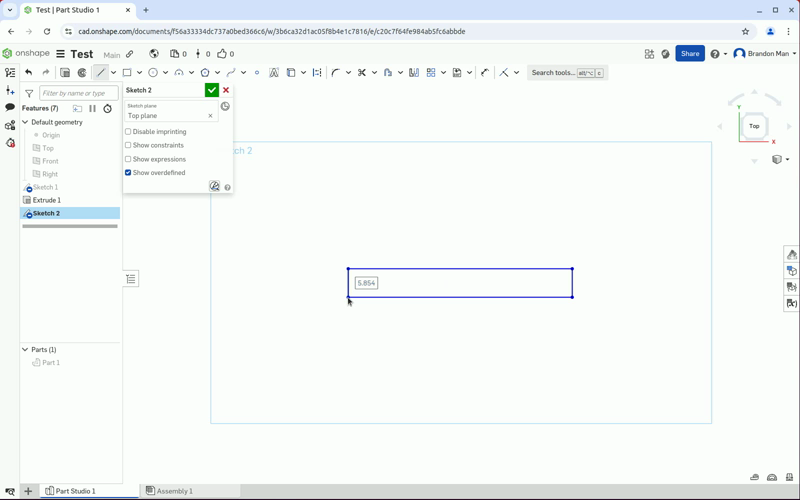
mouse_move(560, 281)
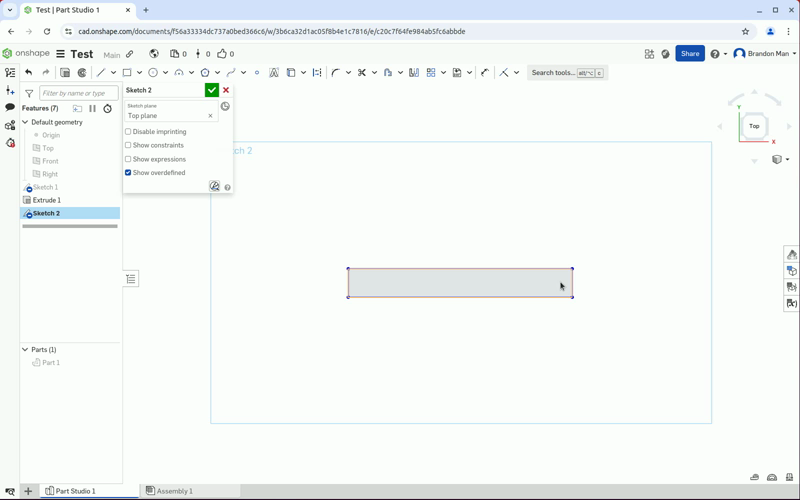
click(560, 281)
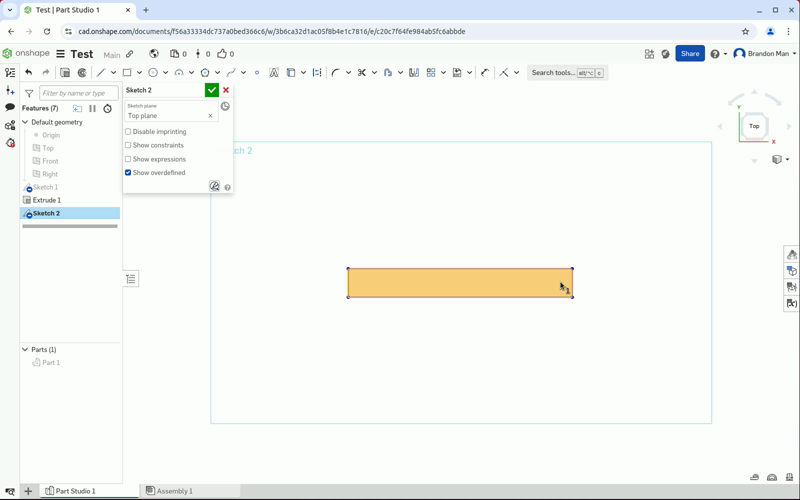
mouse_move(73, 352)
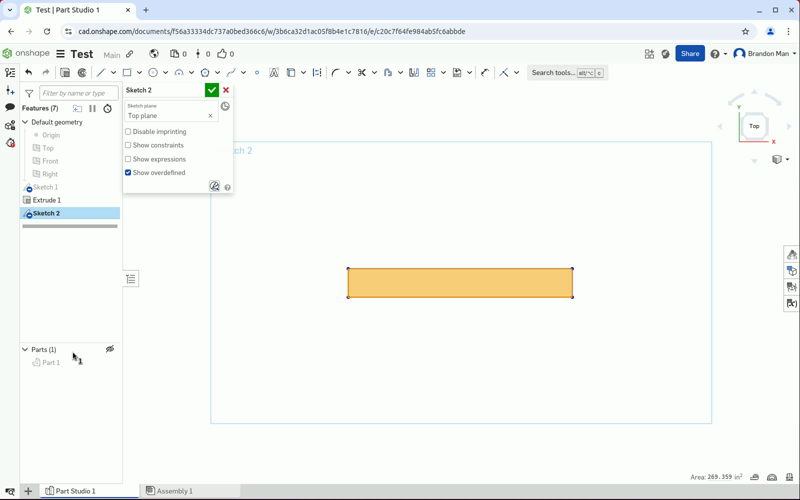
key(shift+y)
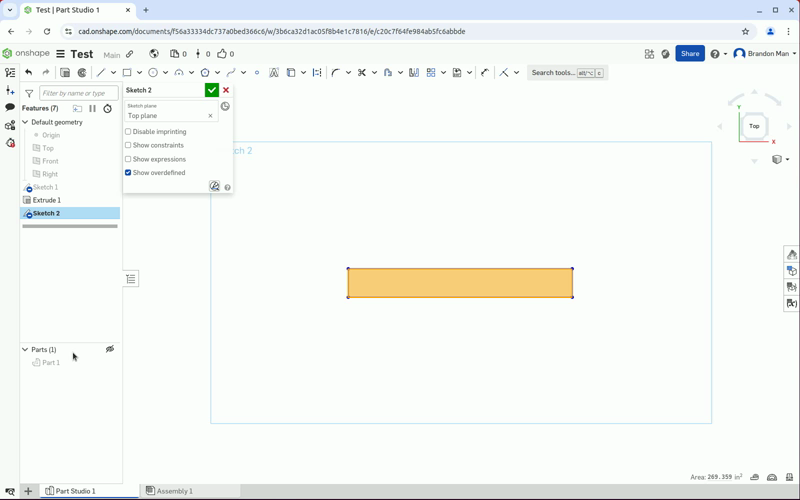
key(shift+e)
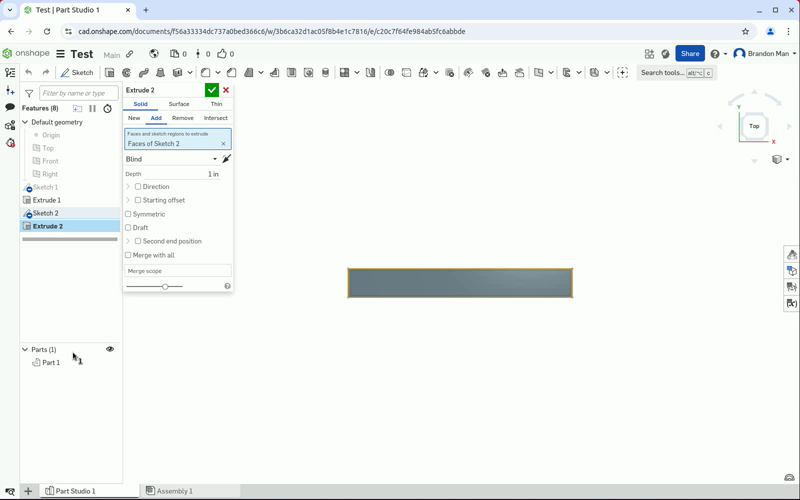
mouse_move(143, 106)
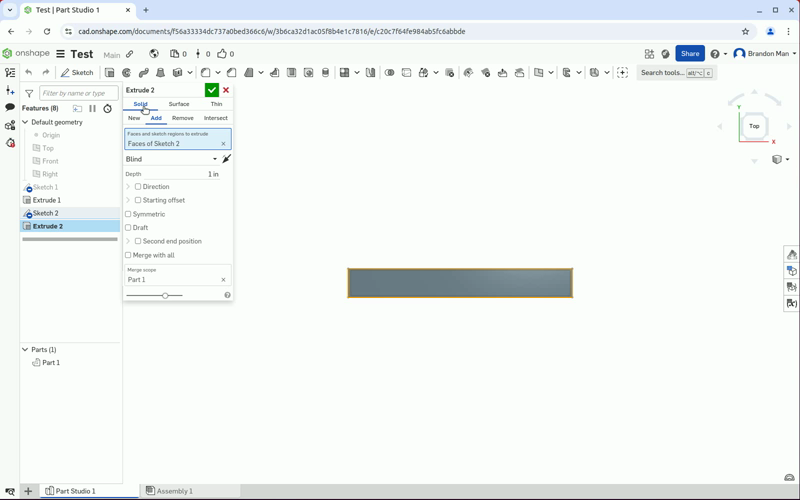
click(143, 106)
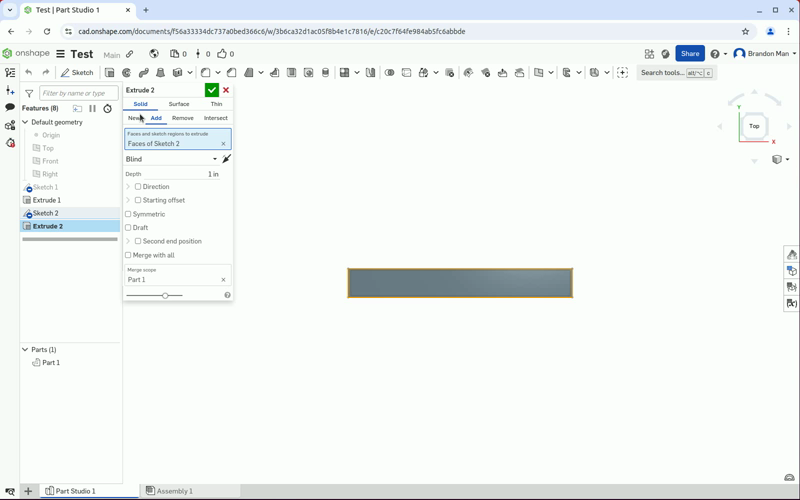
mouse_move(137, 120)
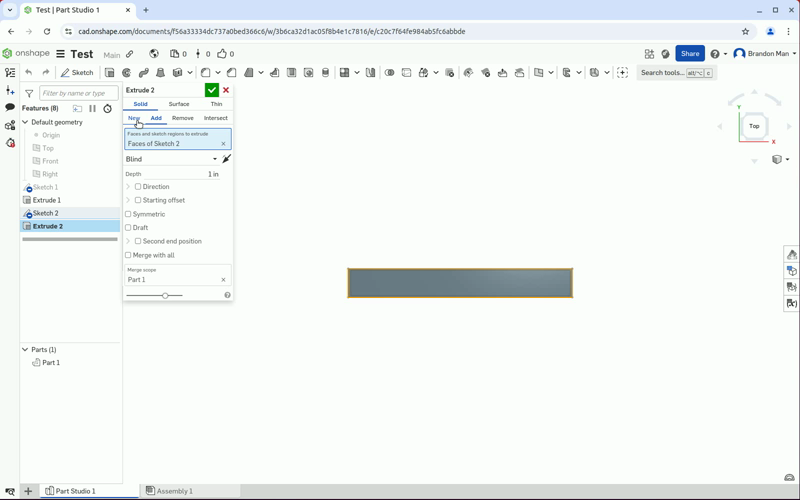
click(137, 120)
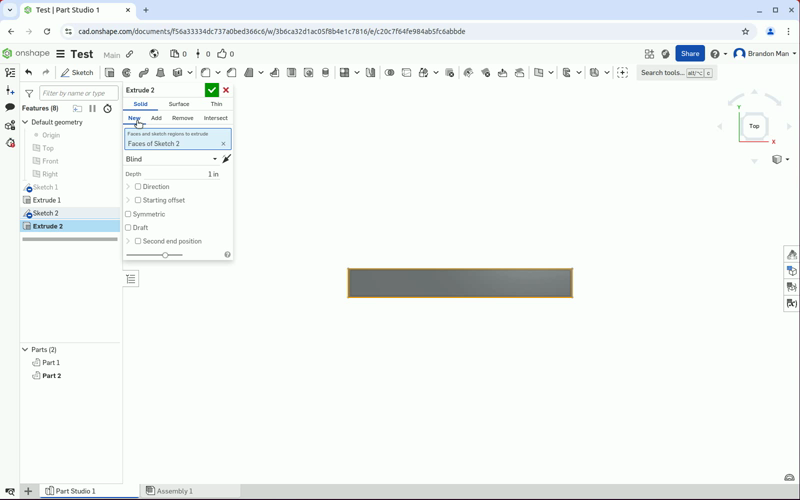
key(tab, 4)
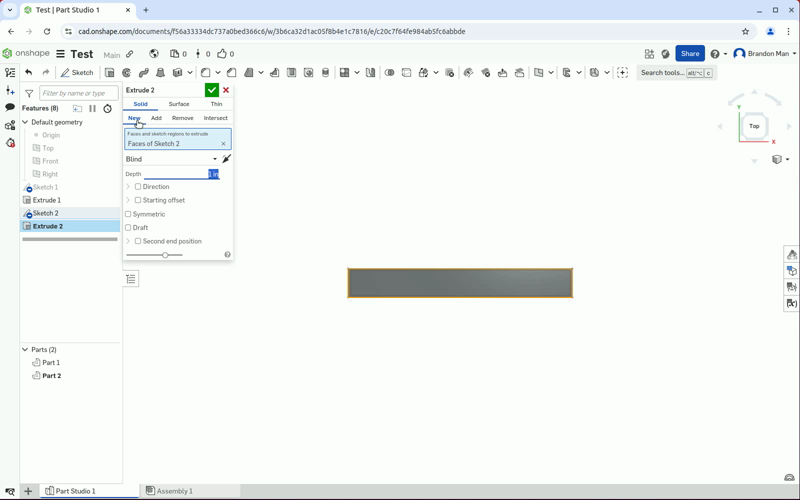
text(0.481)
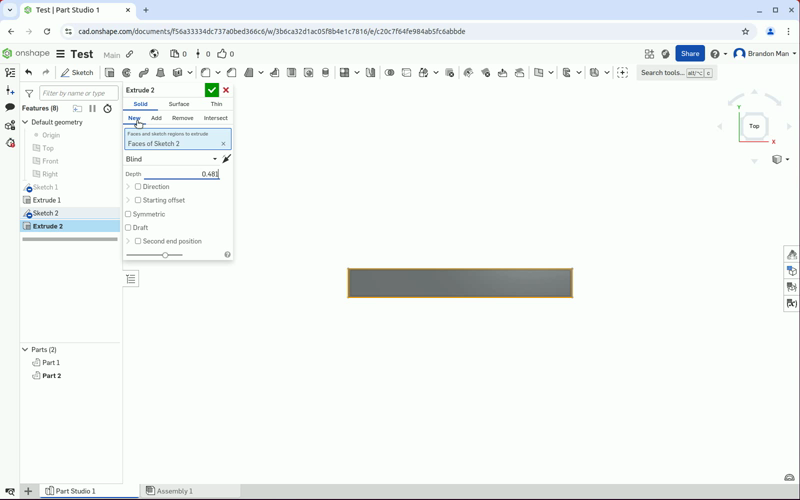
key(enter)
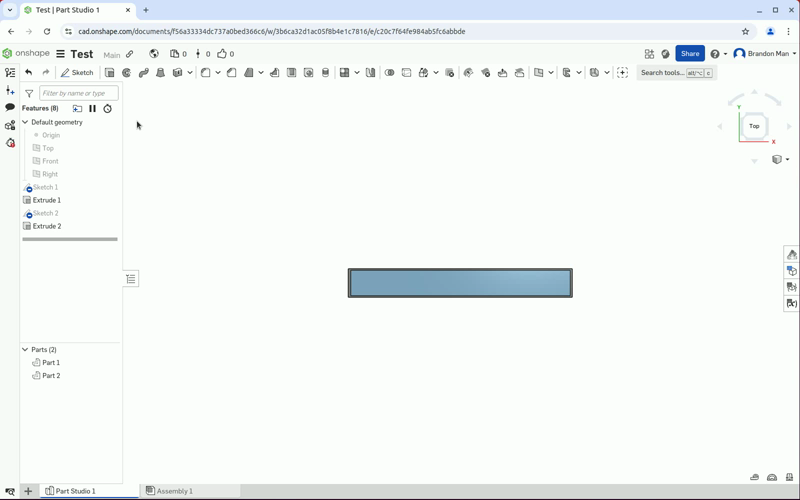
key(shift+h)
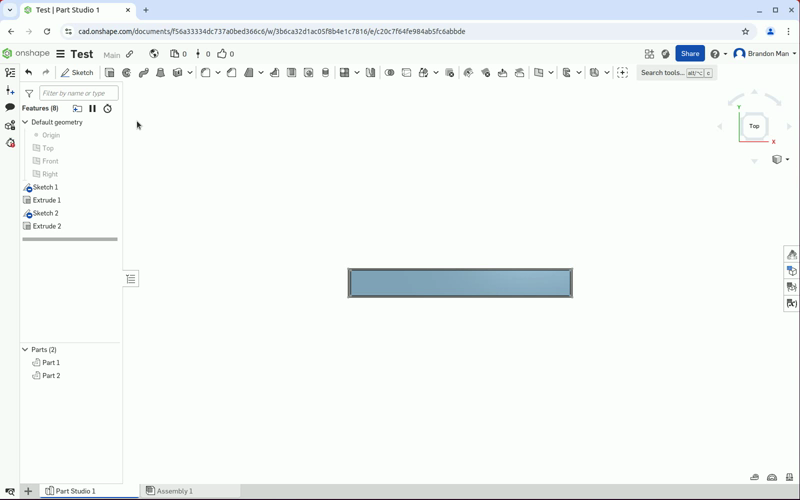
key(shift+h)
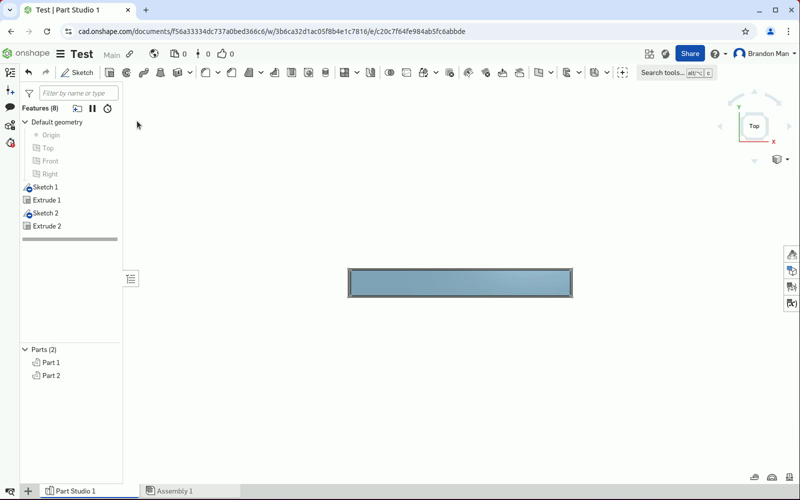
key(shift+7)
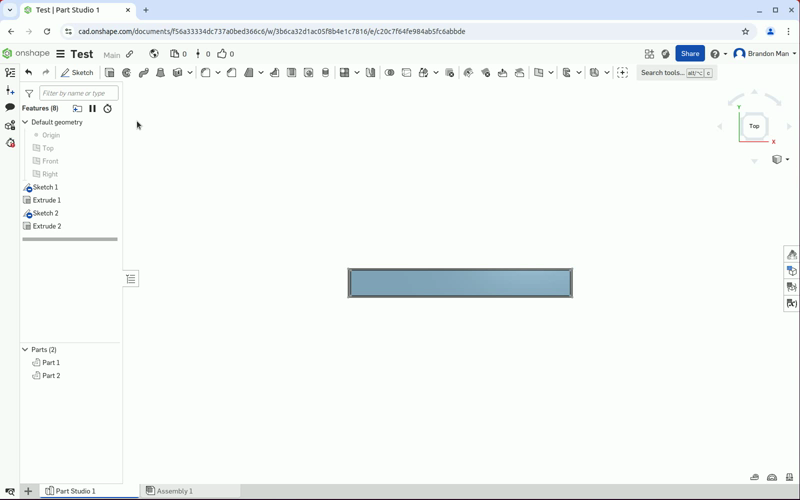
key(up, 3)
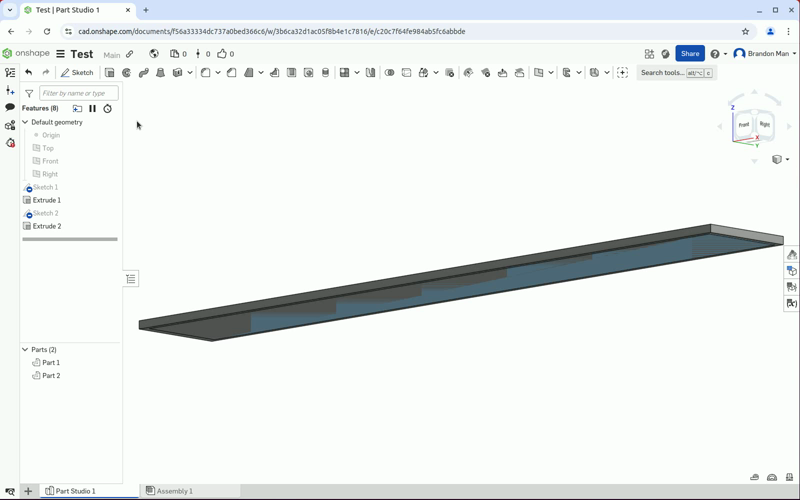
key(left, 3)
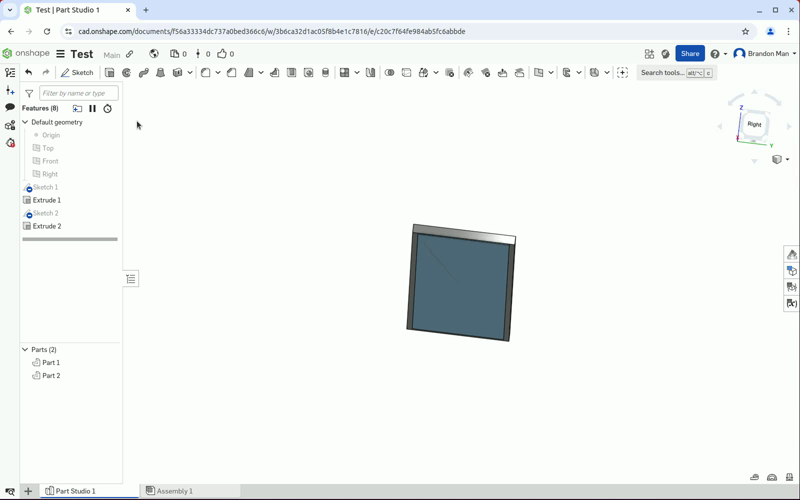
key(right, 3)
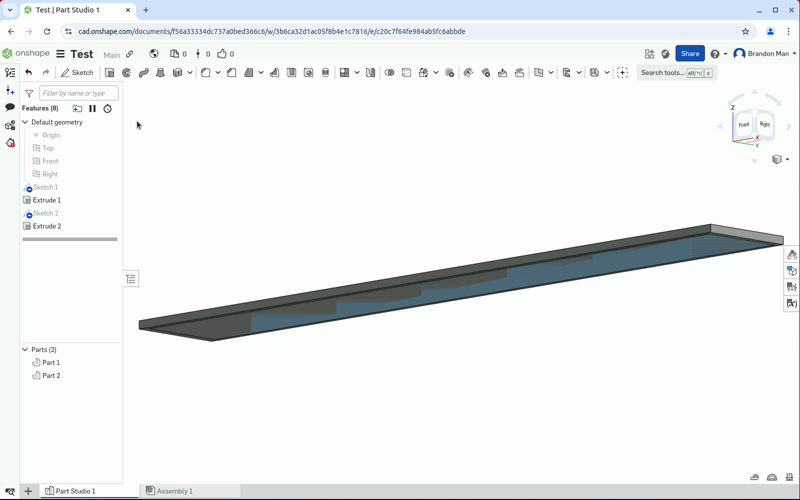
key(down, 3)
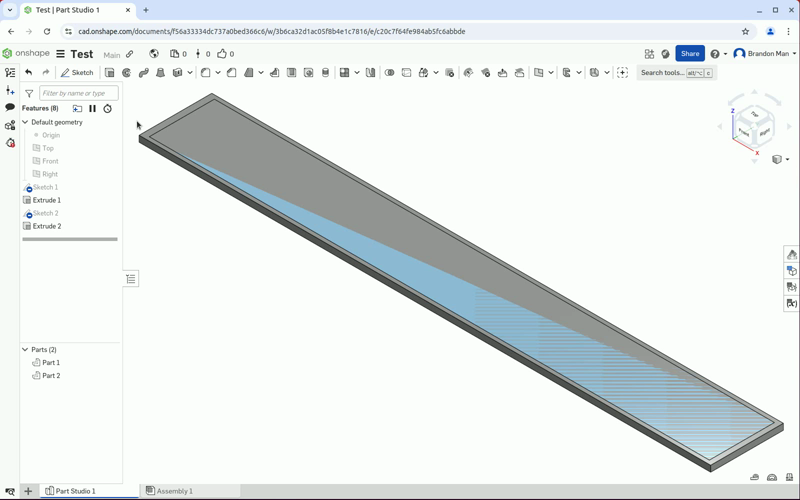
mouse_move(73, 189)
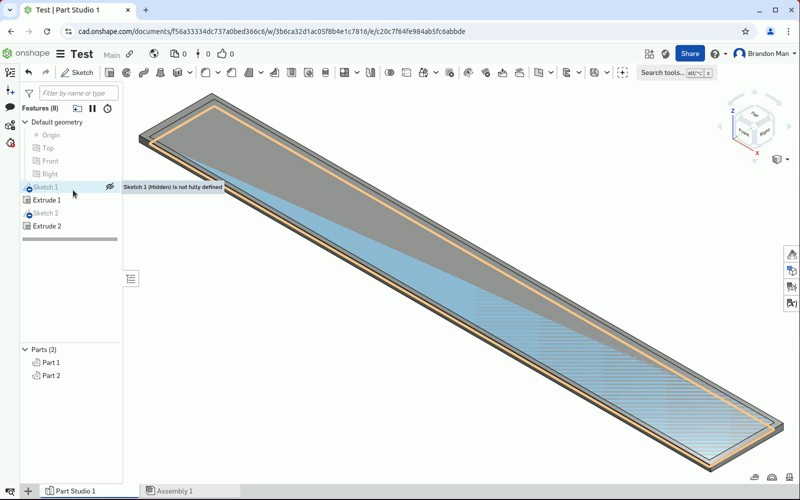
click(73, 189)